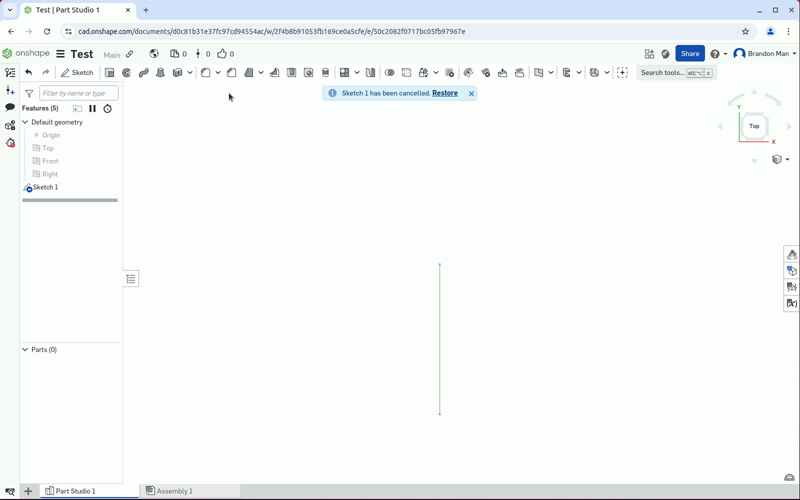
key(shift+h)
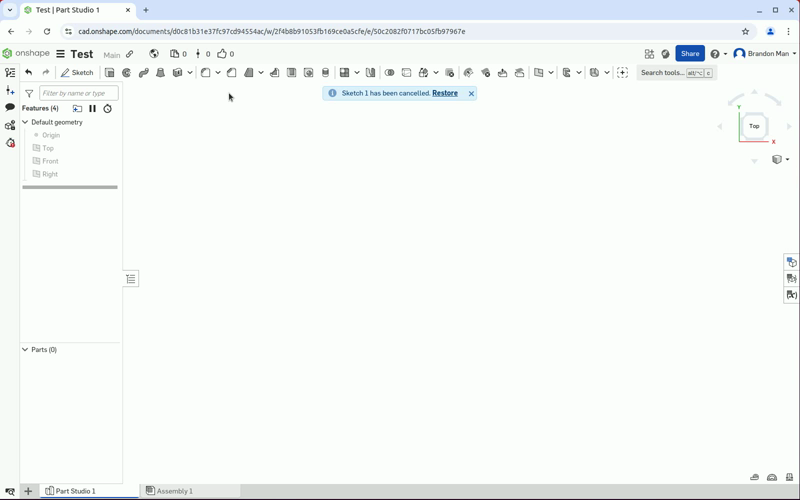
mouse_move(73, 352)
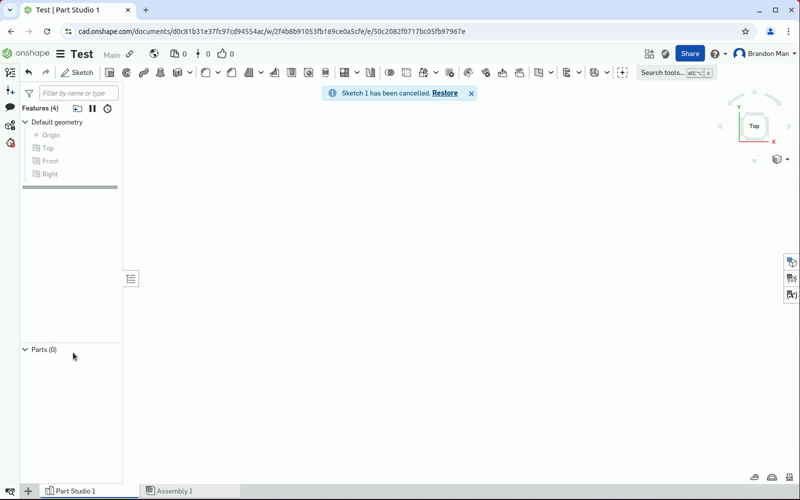
key(y)
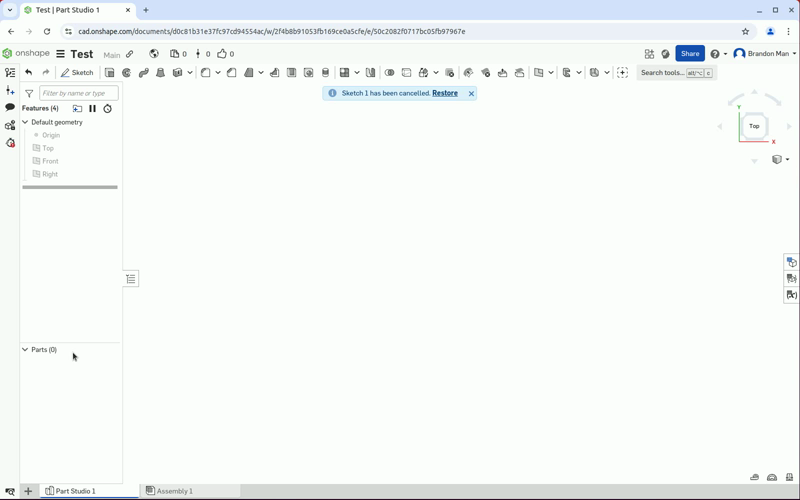
key(shift+p)
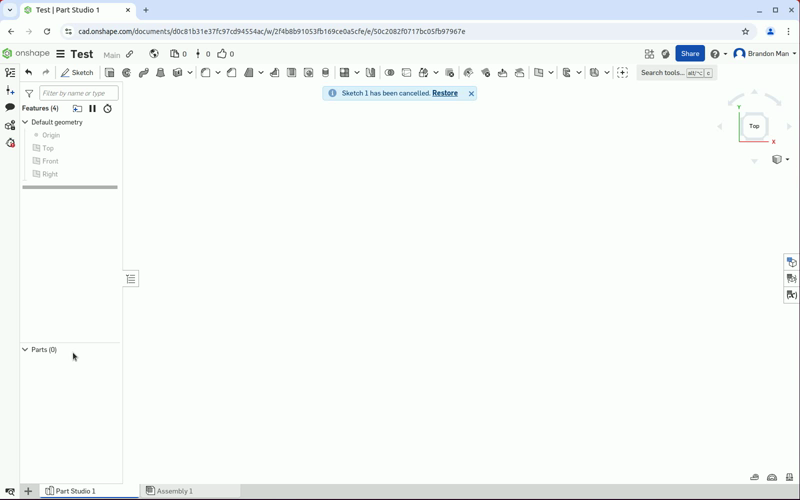
key(space)
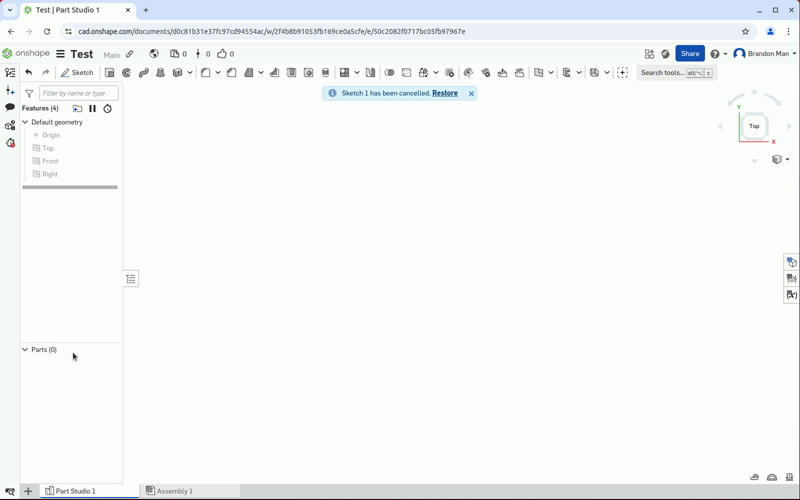
key_down(shift)
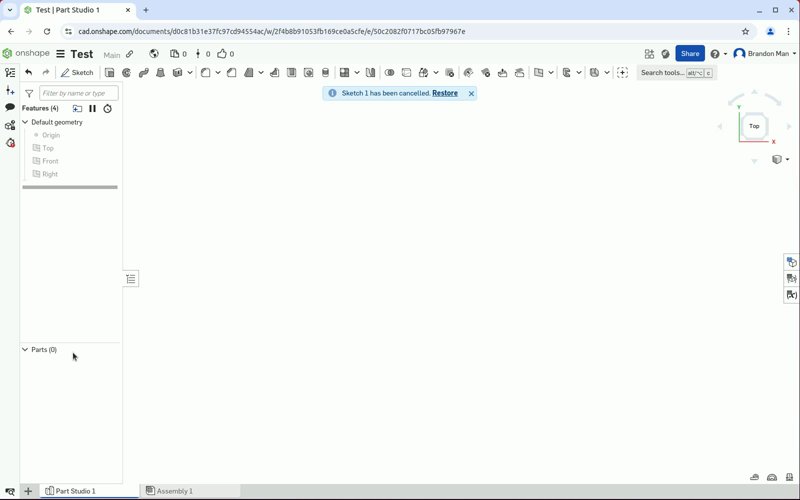
key(up)
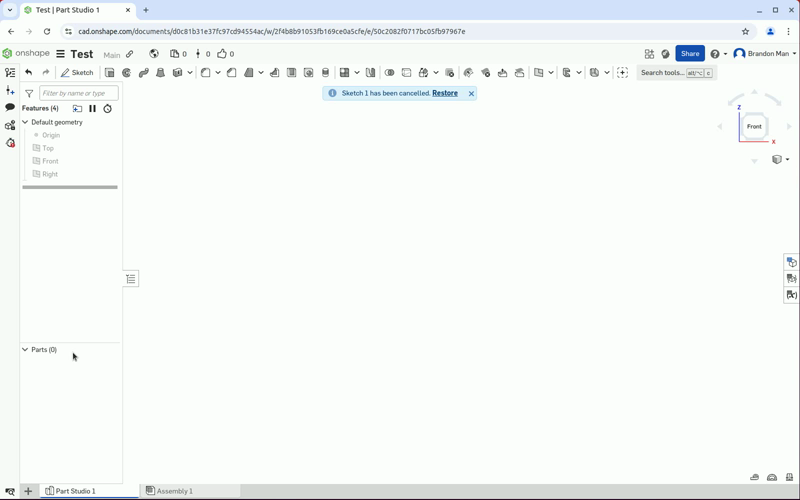
key_up(shift)
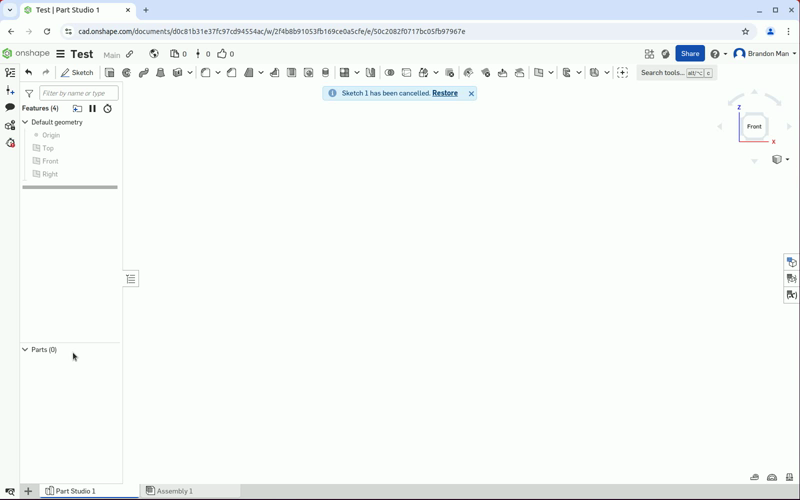
mouse_move(73, 352)
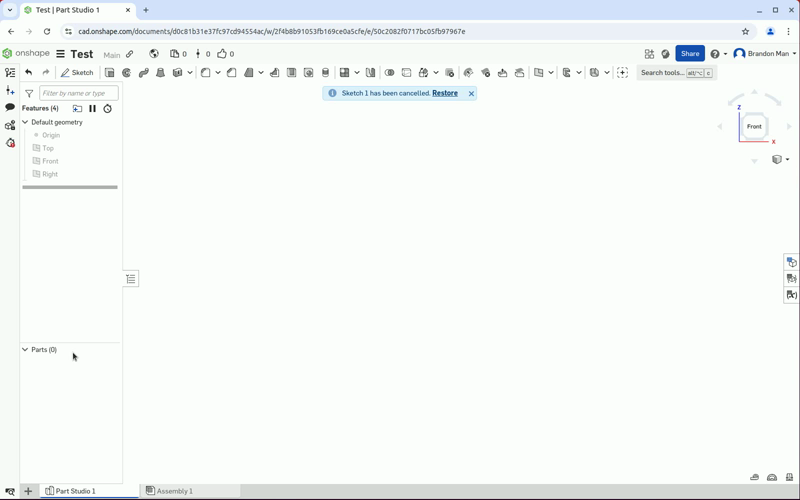
key(shift+y)
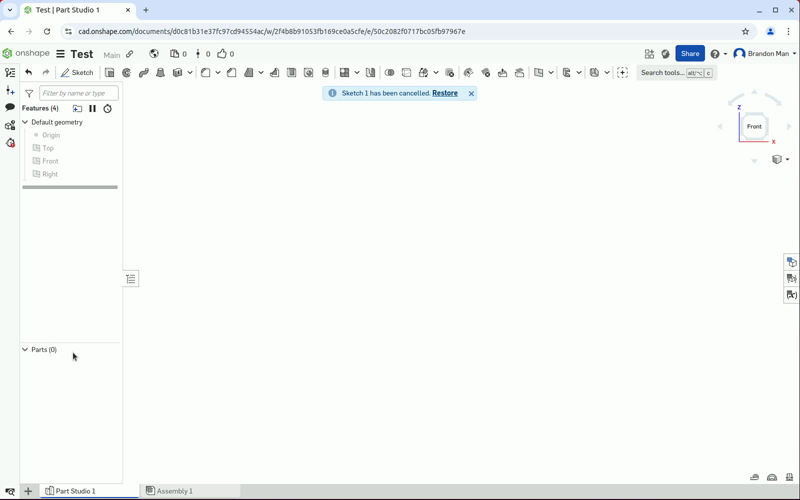
key(shift+s)
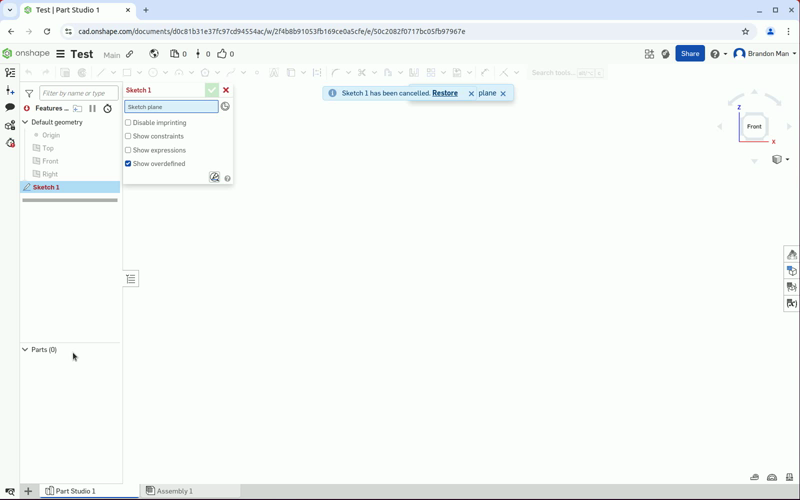
mouse_move(73, 163)
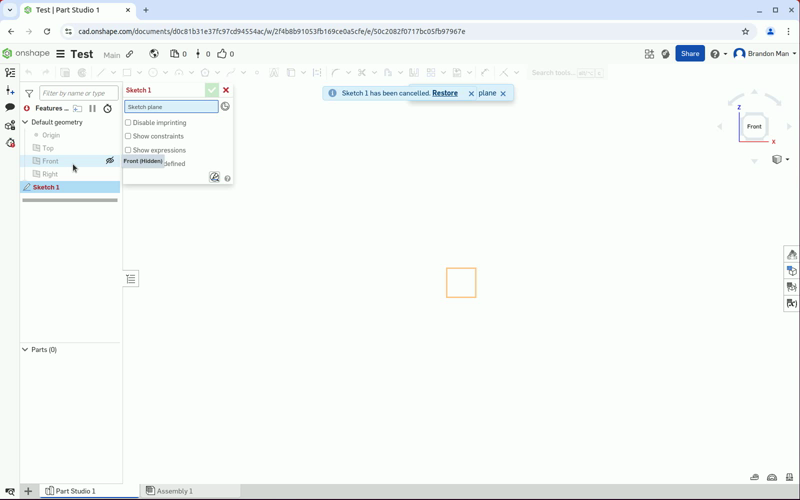
click(73, 163)
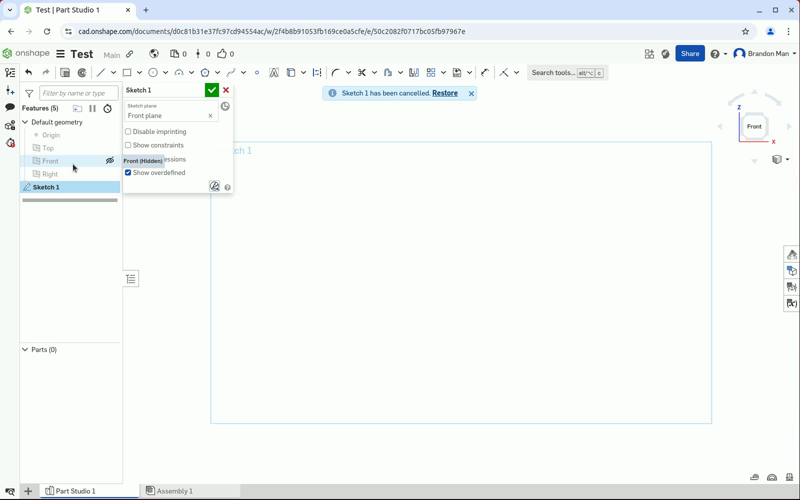
mouse_move(73, 352)
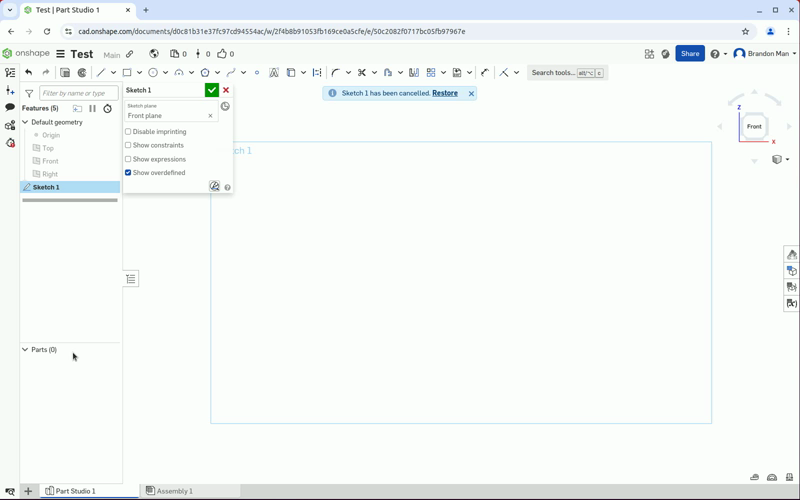
key(y)
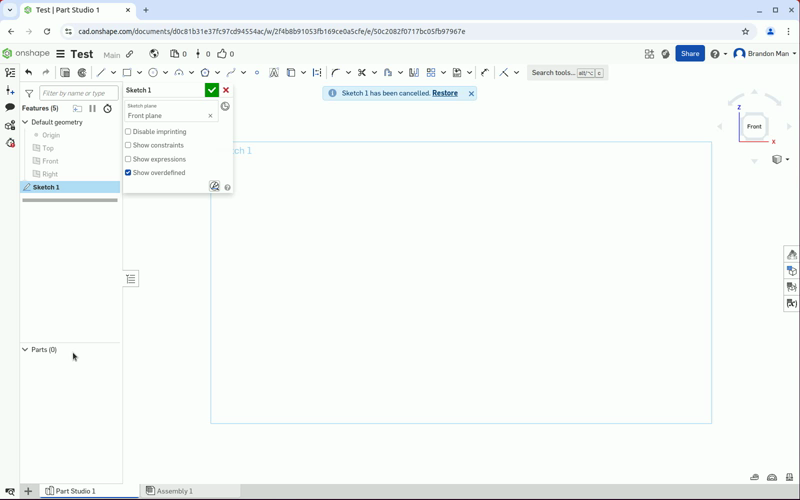
key(l)
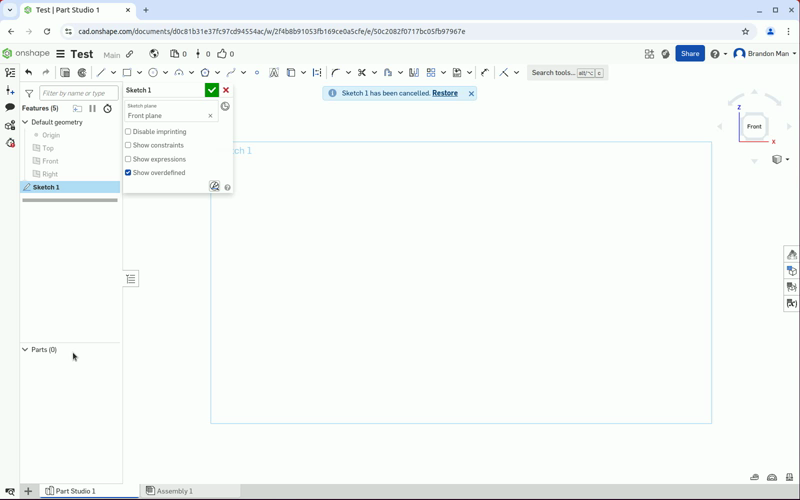
key_down(shift)
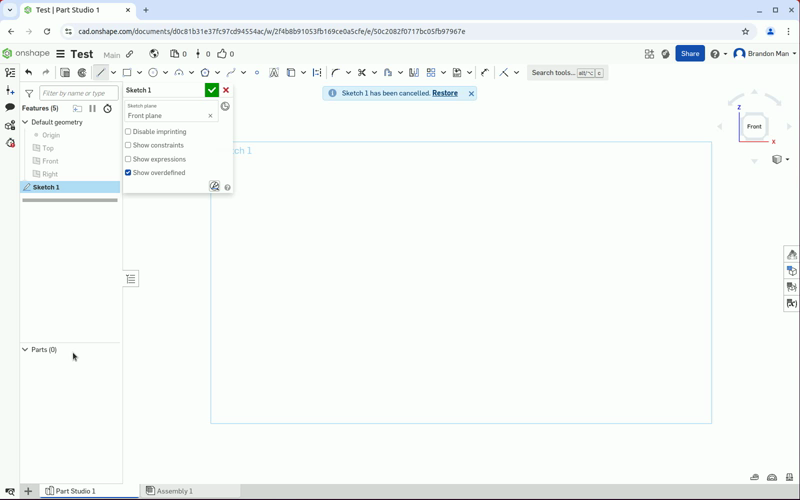
mouse_move(356, 316)
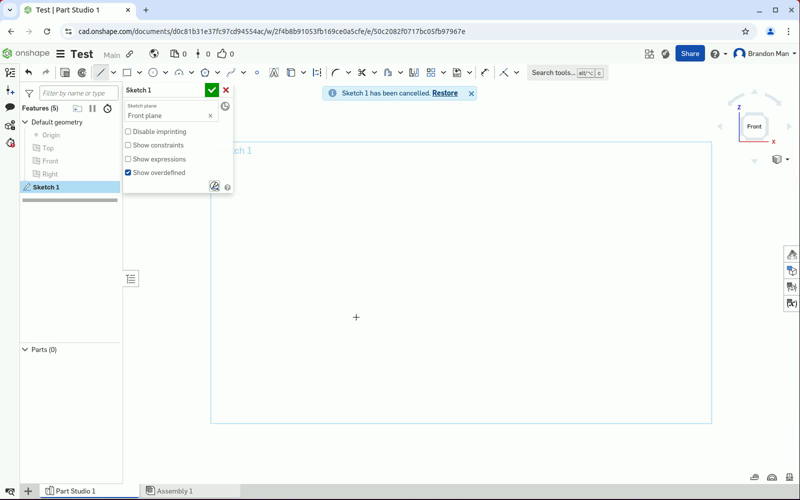
click(356, 316)
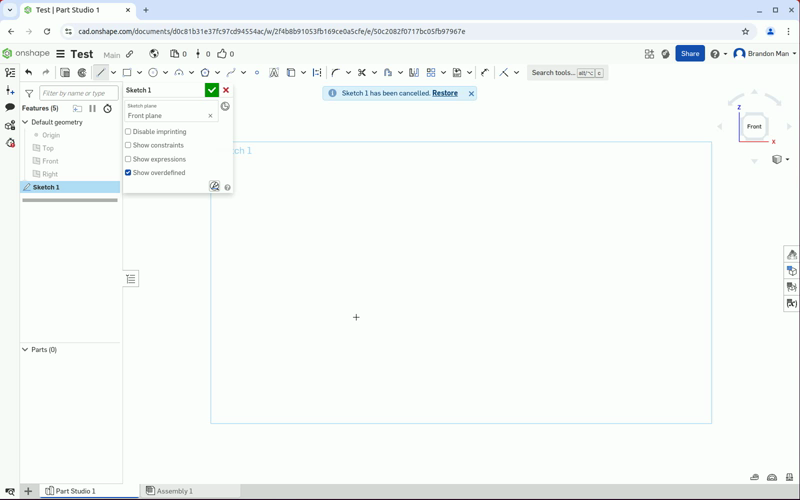
key_up(shift)
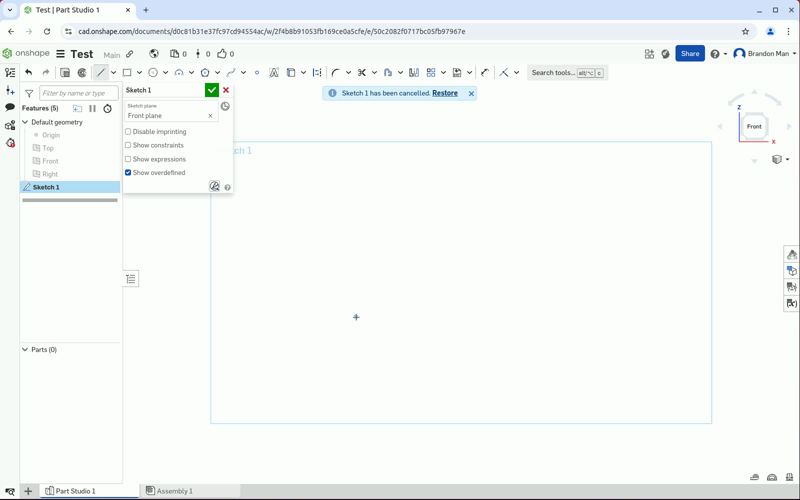
key_down(shift)
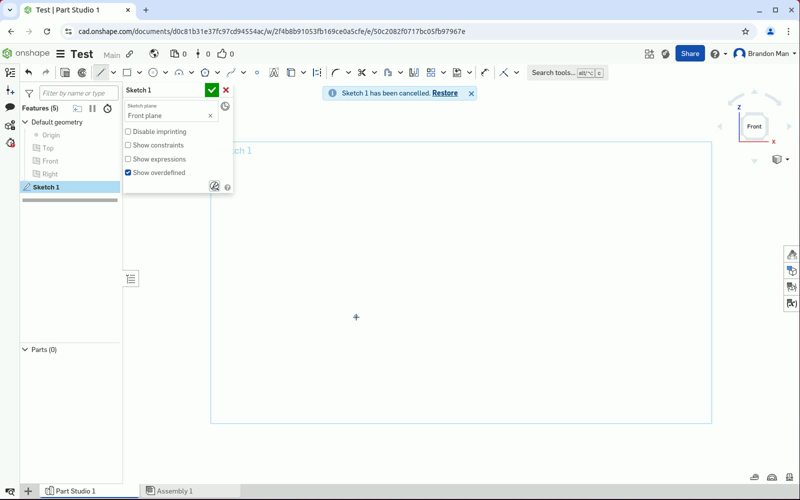
mouse_move(572, 317)
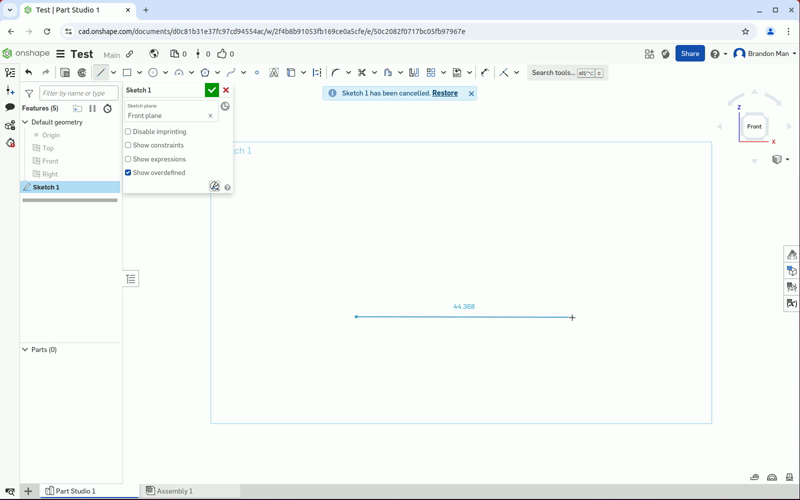
click(572, 317)
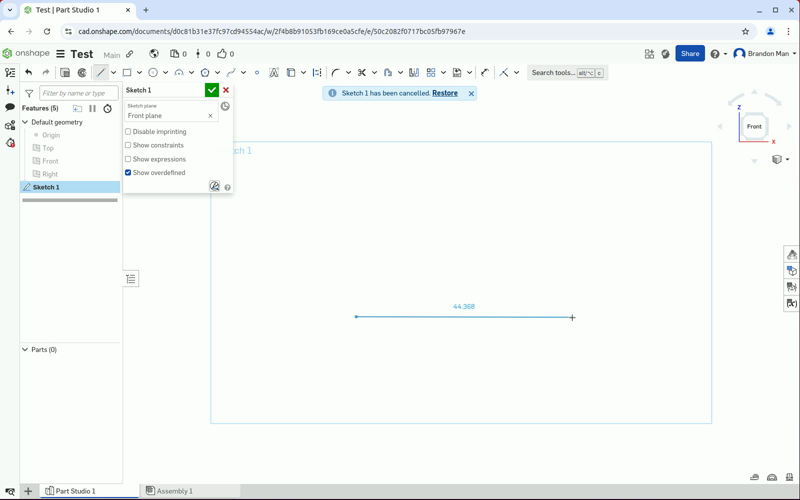
key_up(shift)
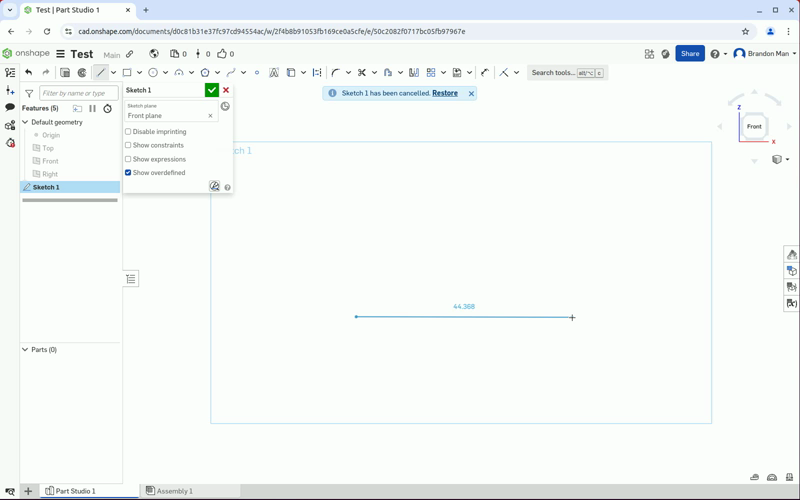
key_down(shift)
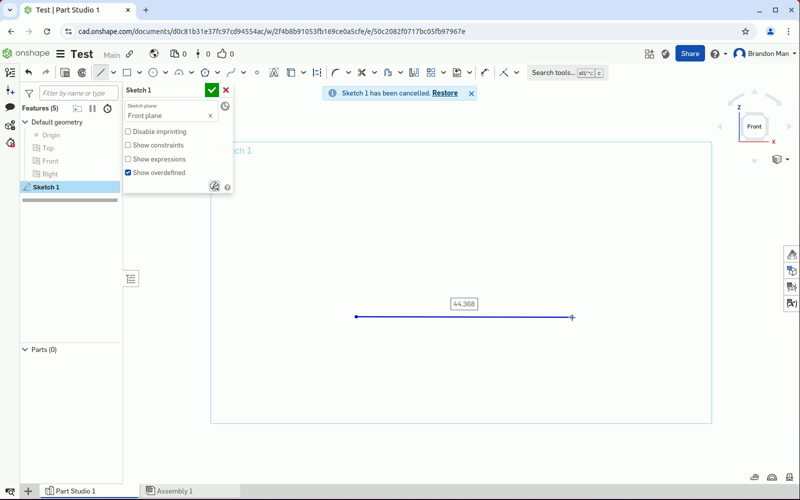
mouse_move(572, 223)
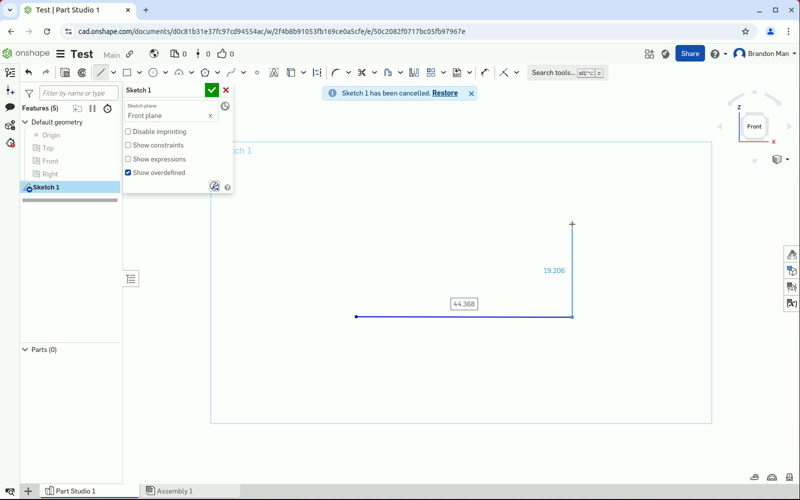
click(572, 223)
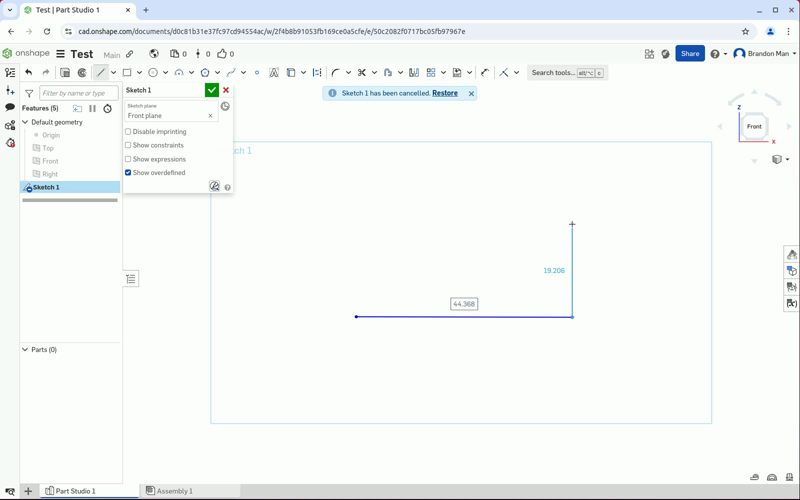
key_up(shift)
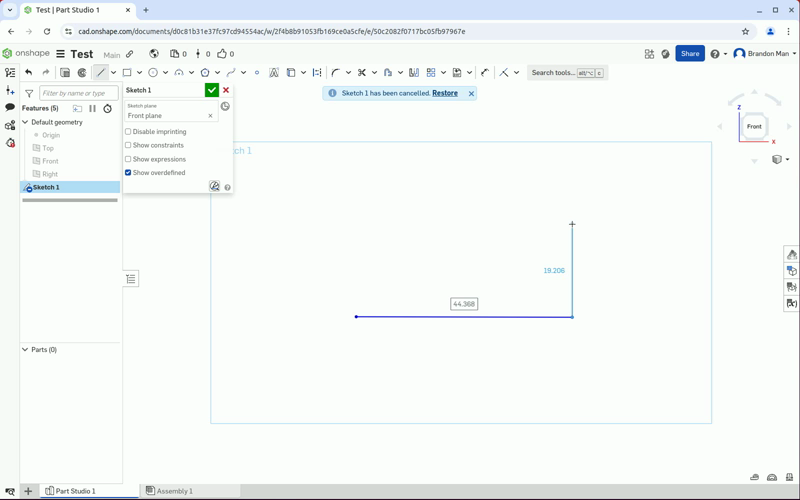
key_down(shift)
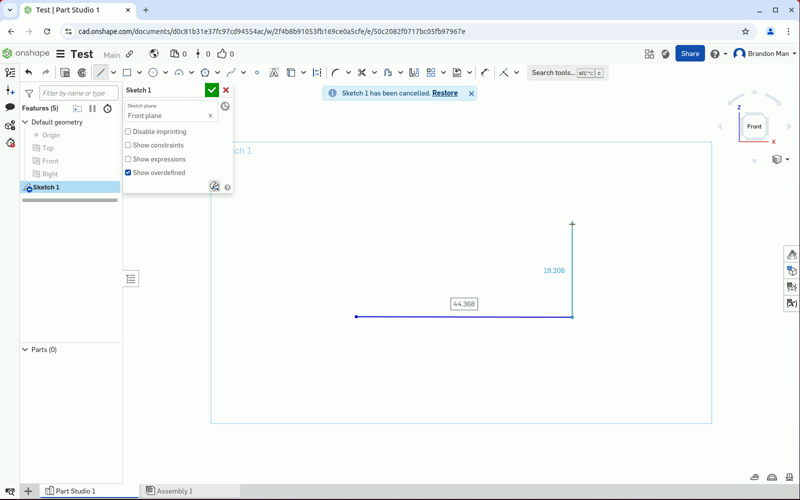
mouse_move(356, 223)
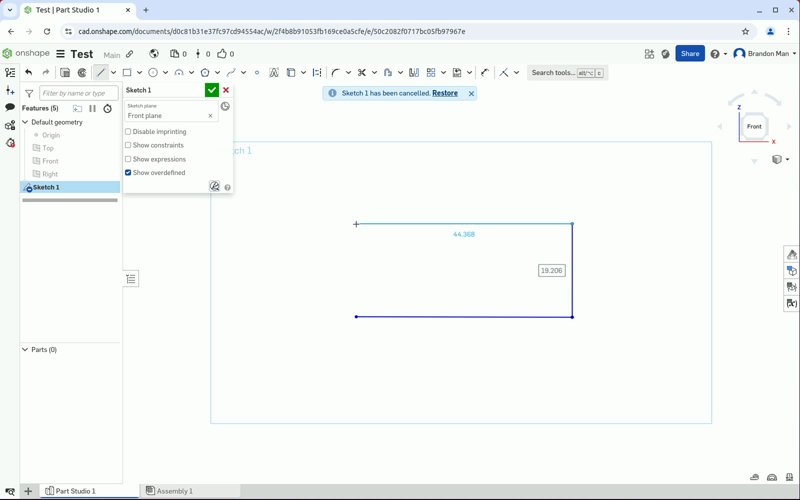
click(356, 223)
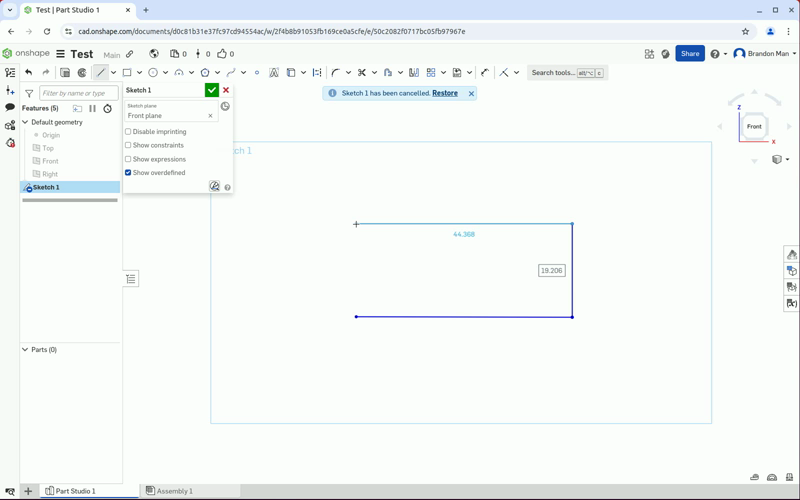
key_up(shift)
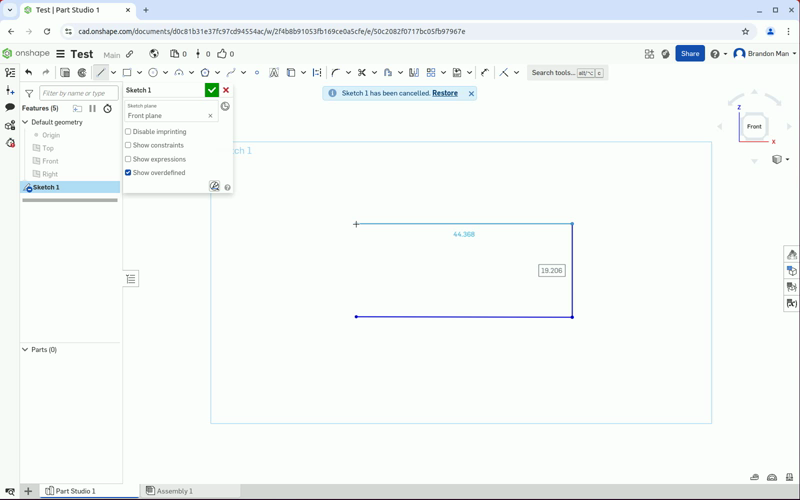
key_down(shift)
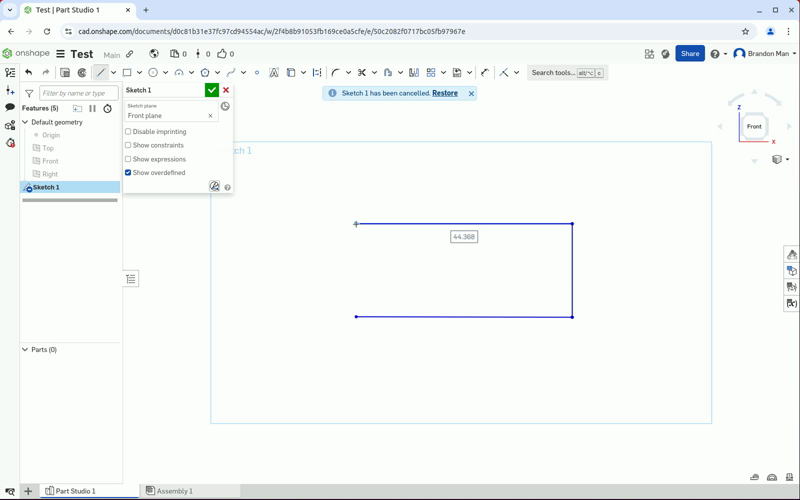
mouse_move(356, 316)
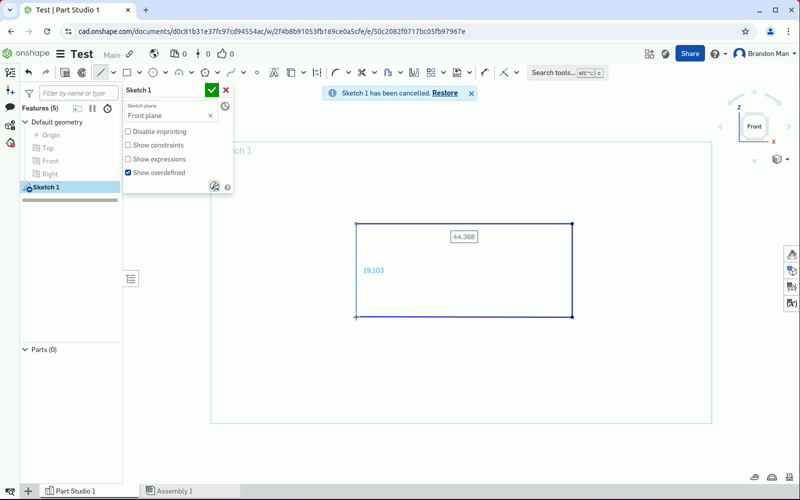
key_up(shift)
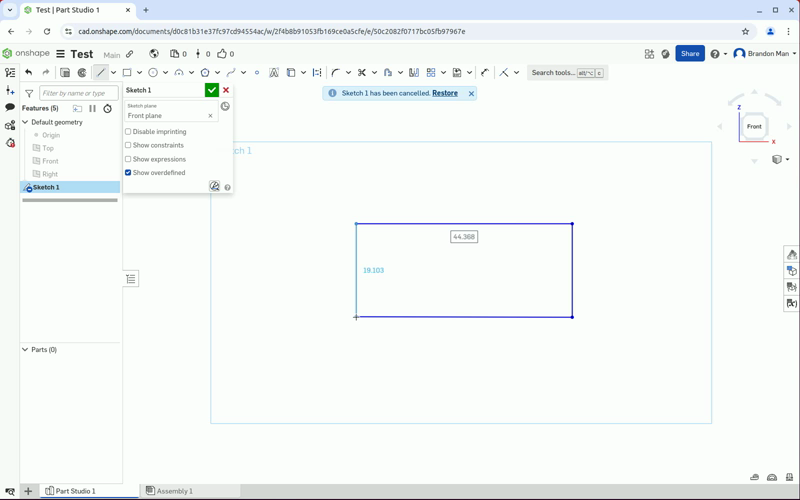
click(356, 316)
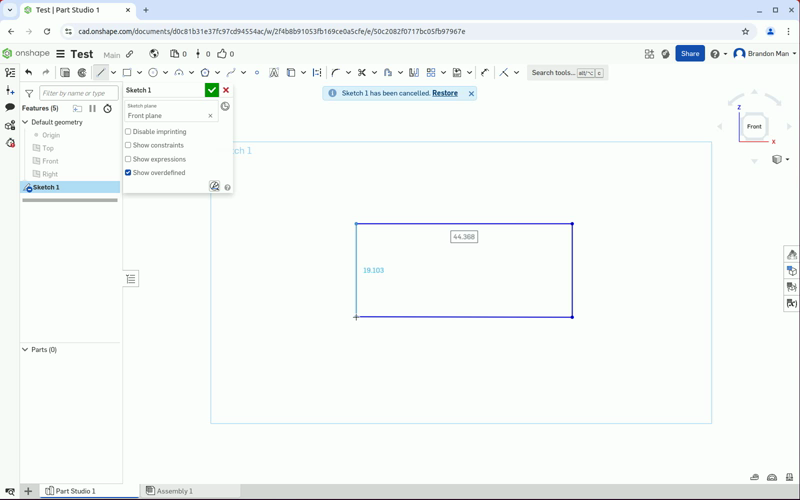
key(esc)
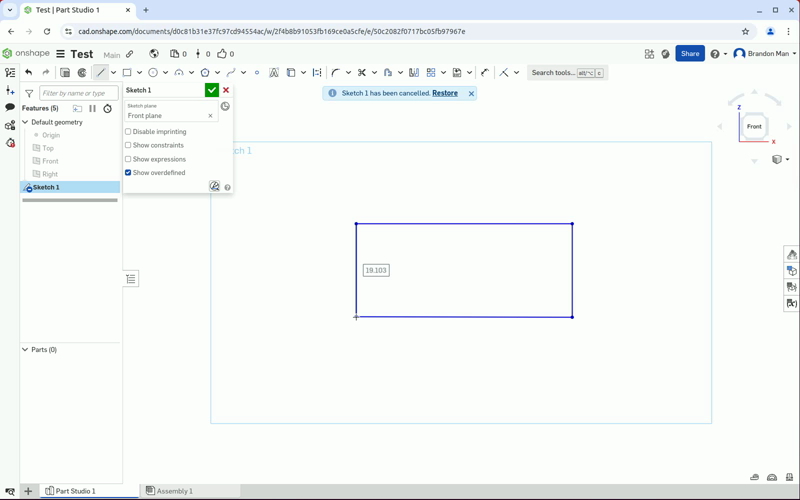
mouse_move(443, 285)
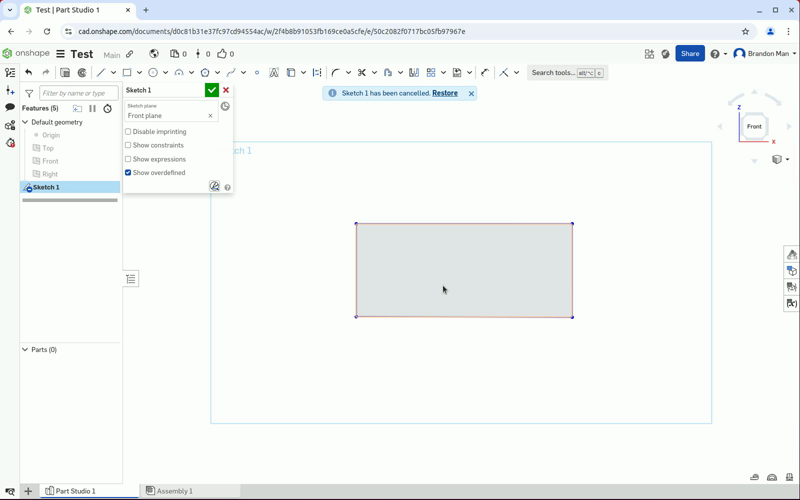
click(443, 285)
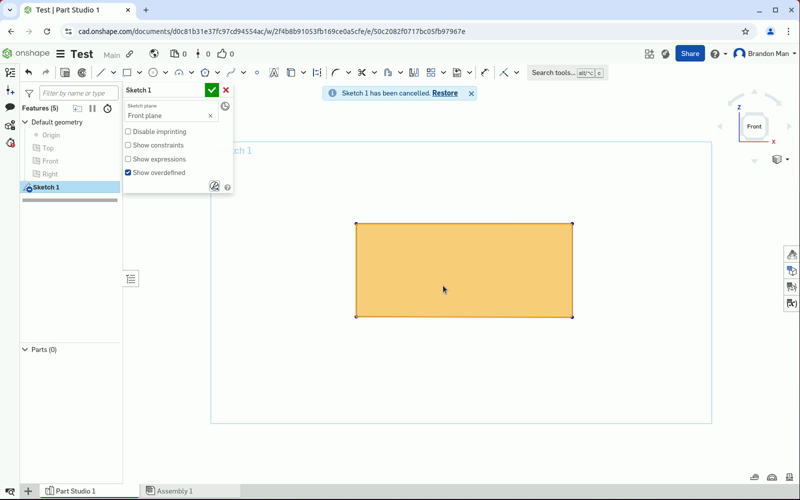
mouse_move(73, 352)
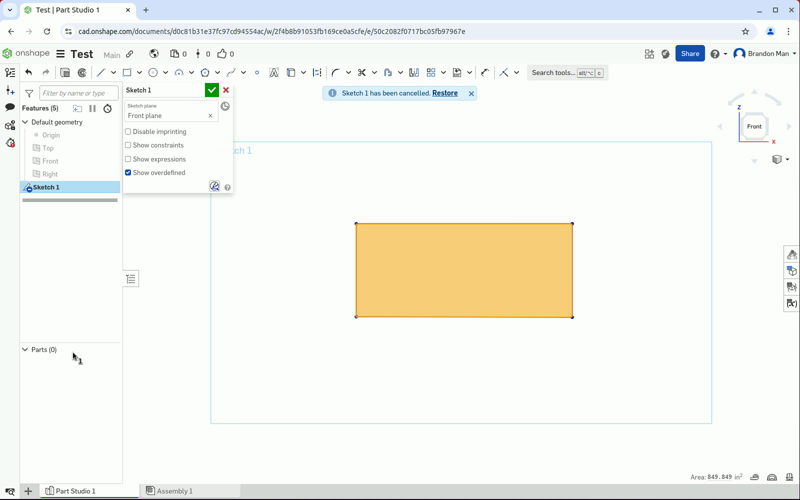
key(shift+y)
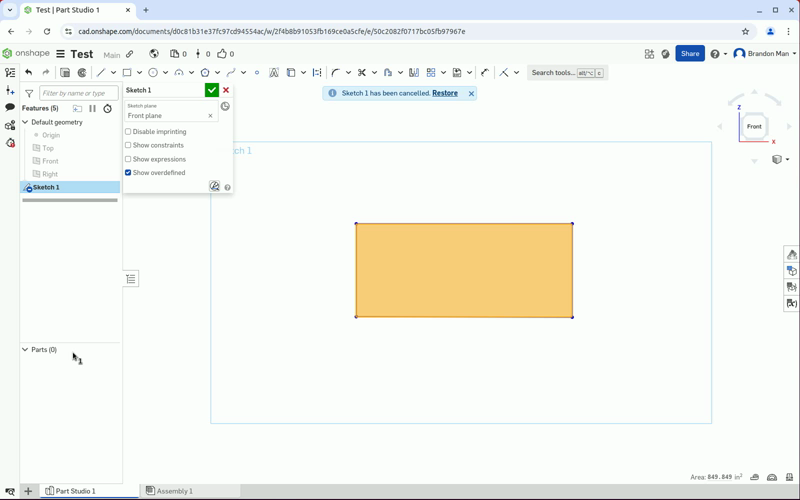
key(shift+e)
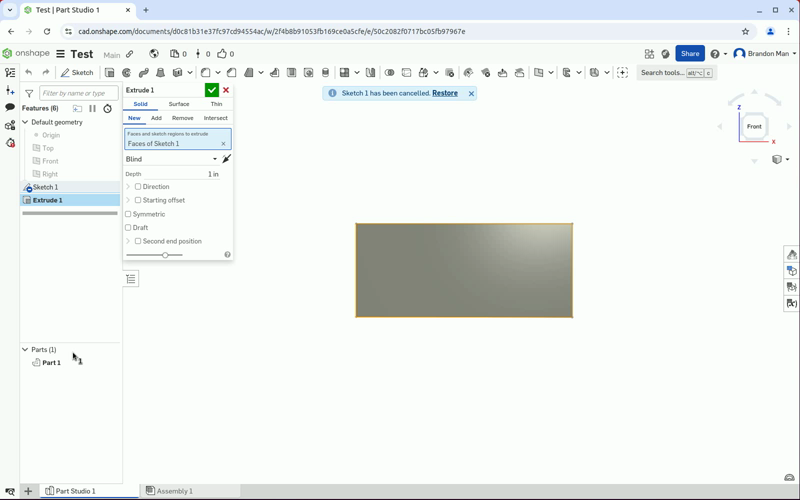
mouse_move(143, 106)
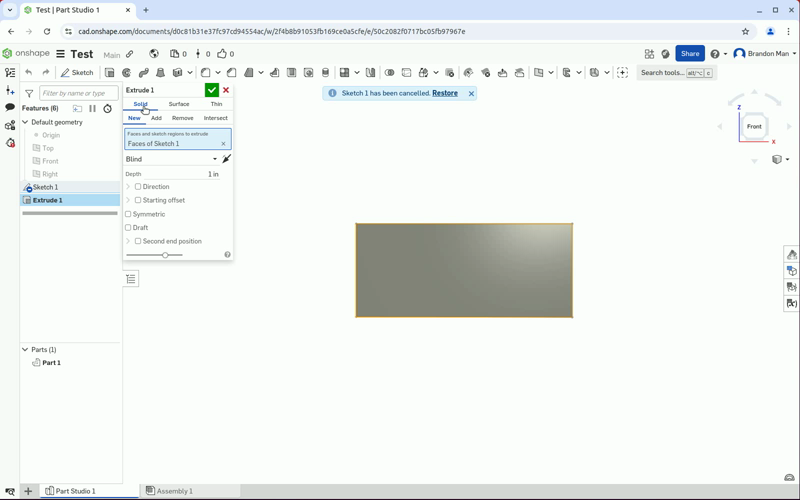
click(143, 106)
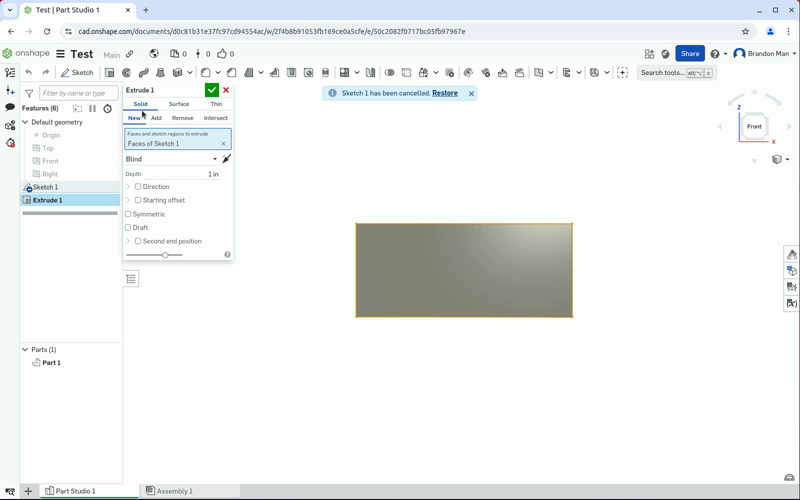
mouse_move(137, 120)
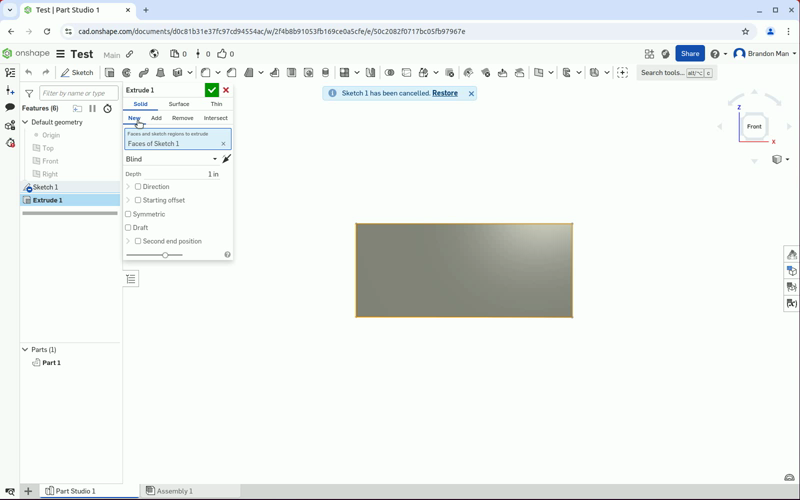
click(137, 120)
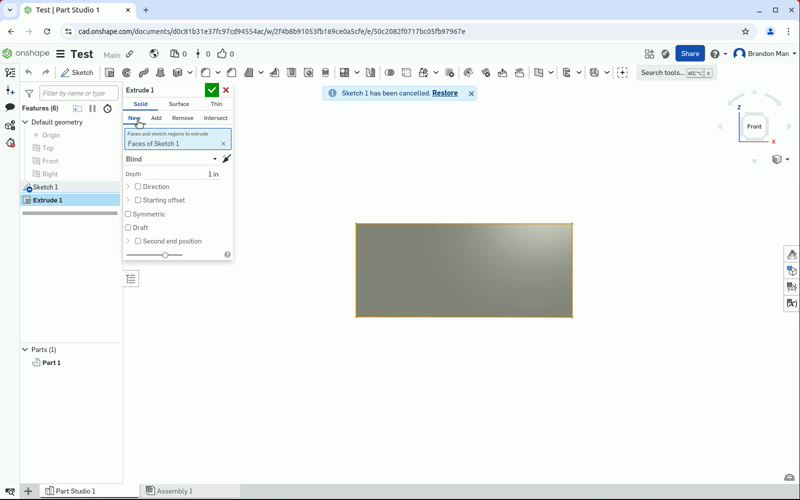
key(tab, 4)
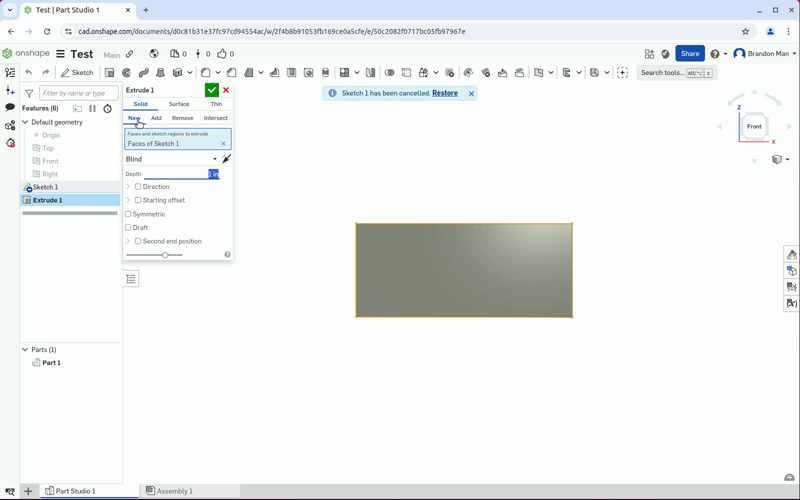
text(7.221)
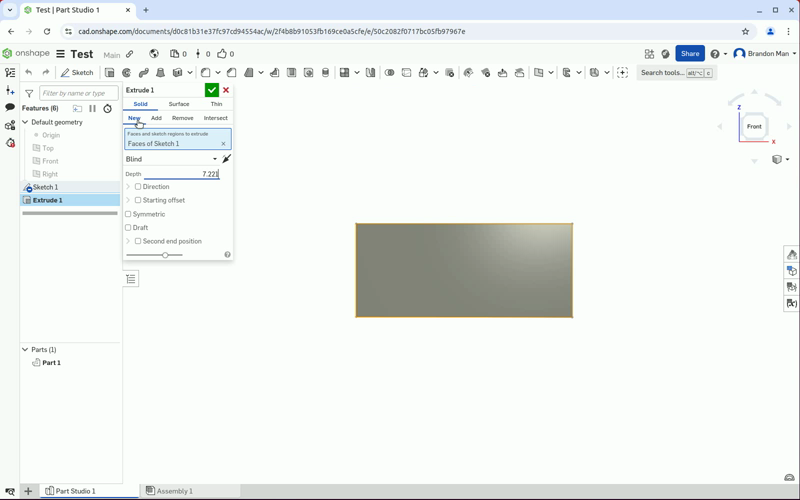
key(enter)
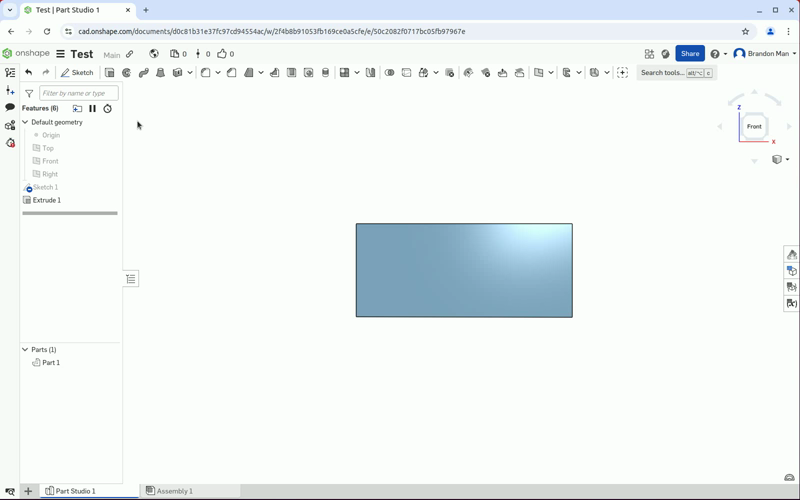
key(shift+h)
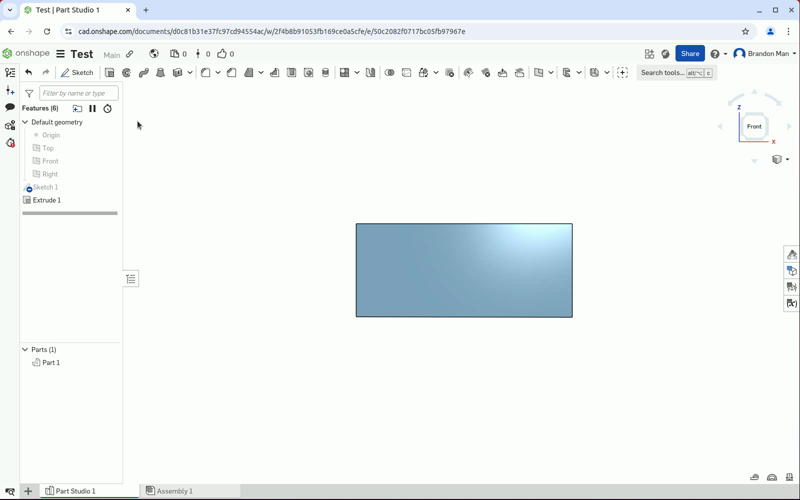
key(shift+h)
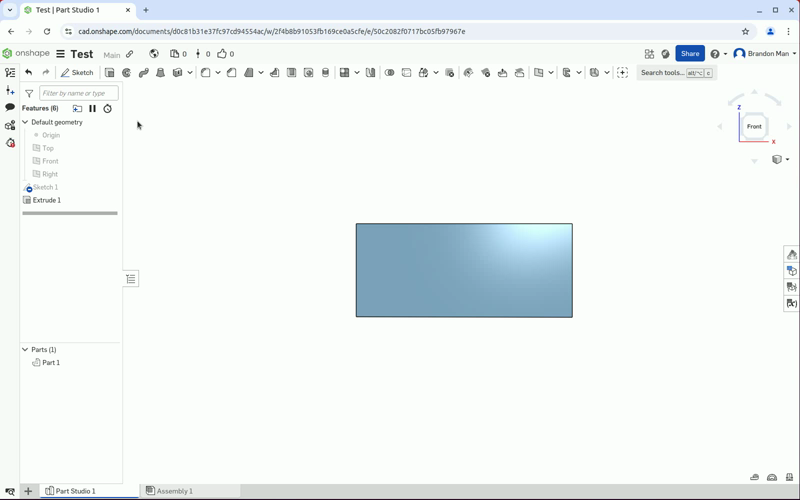
mouse_move(73, 189)
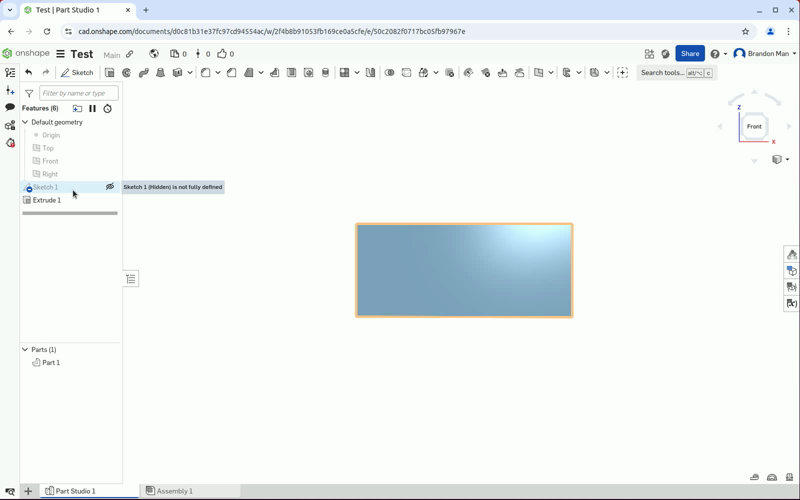
click(73, 189)
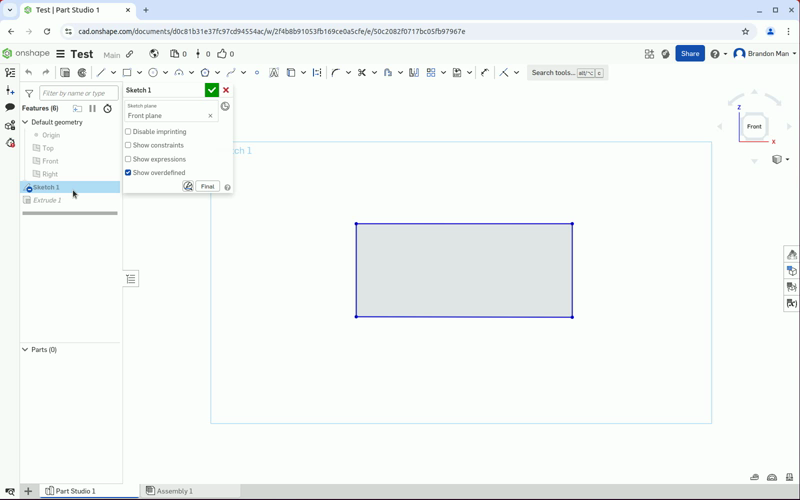
mouse_move(229, 92)
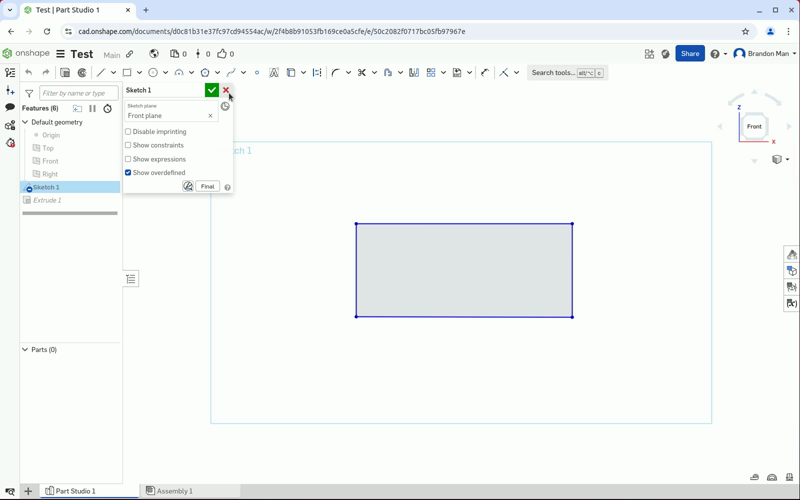
click(229, 92)
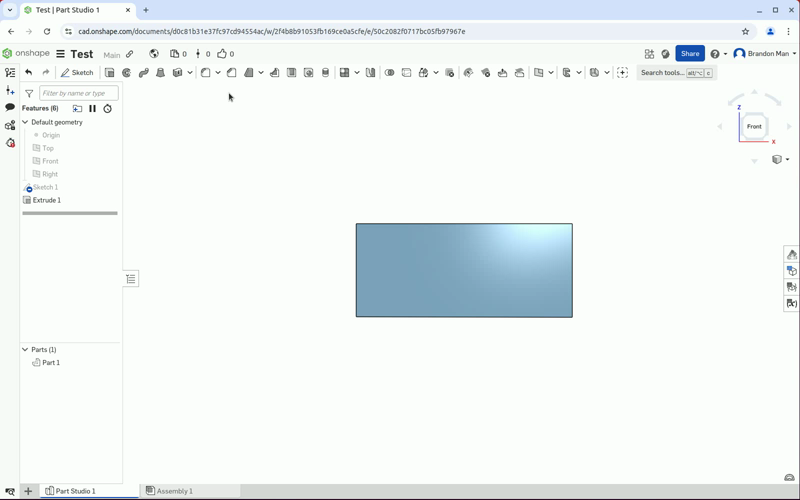
mouse_move(541, 75)
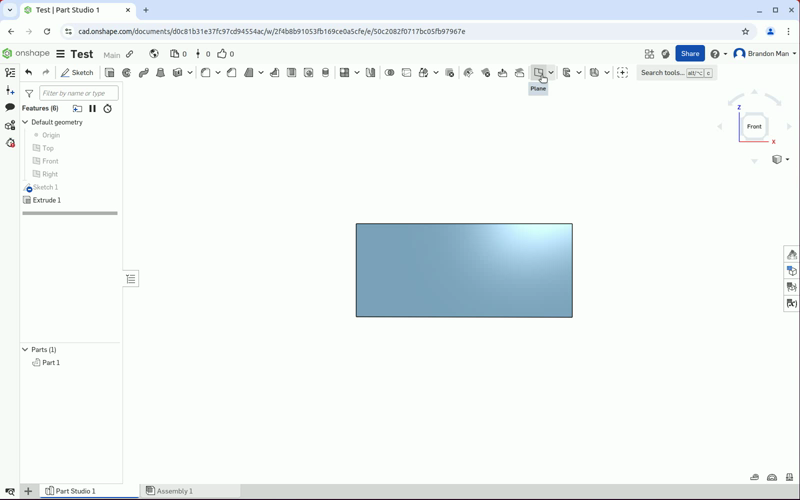
click(541, 75)
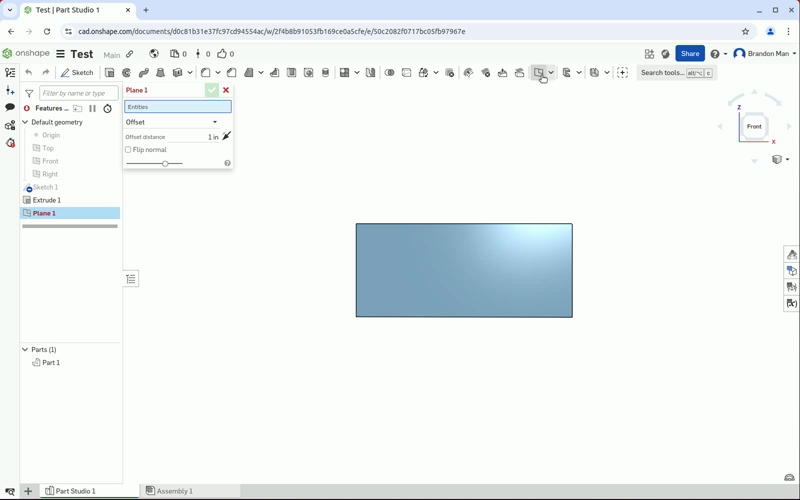
mouse_move(73, 163)
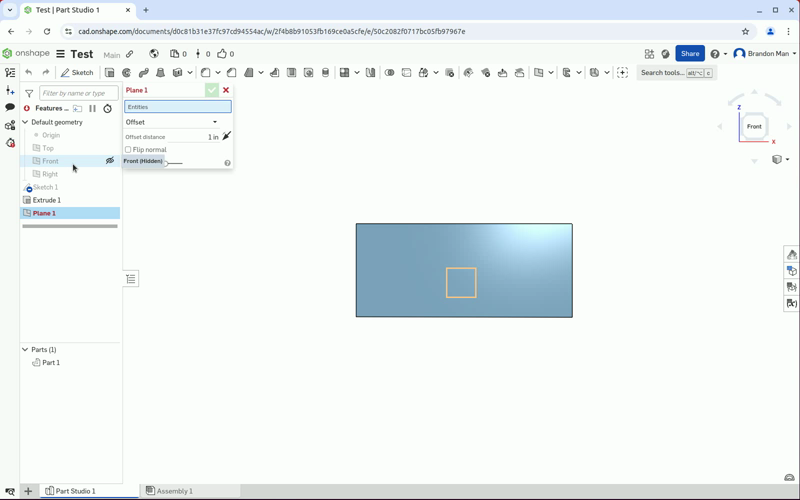
click(73, 163)
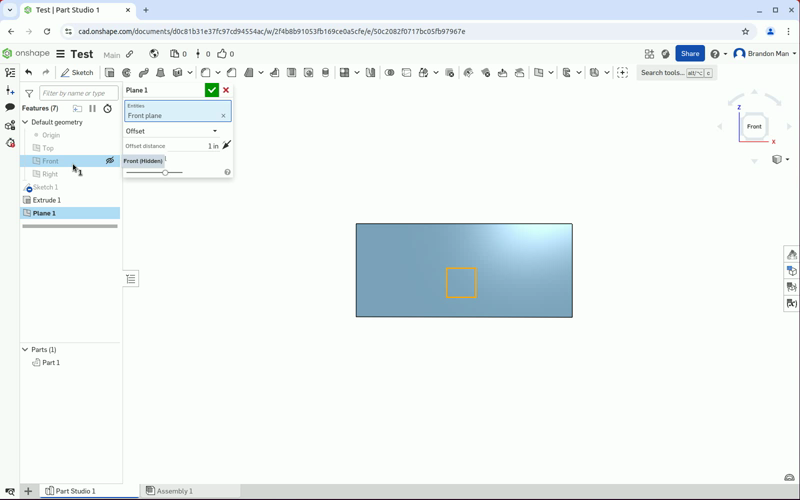
key(tab, 2)
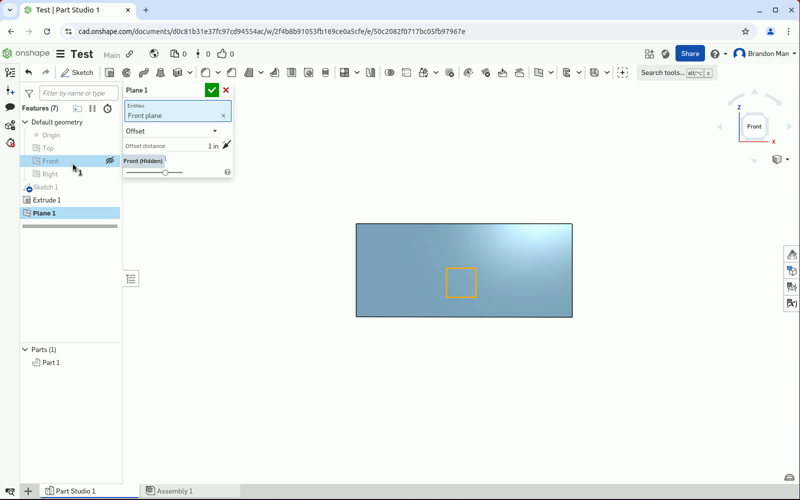
text(7.21)
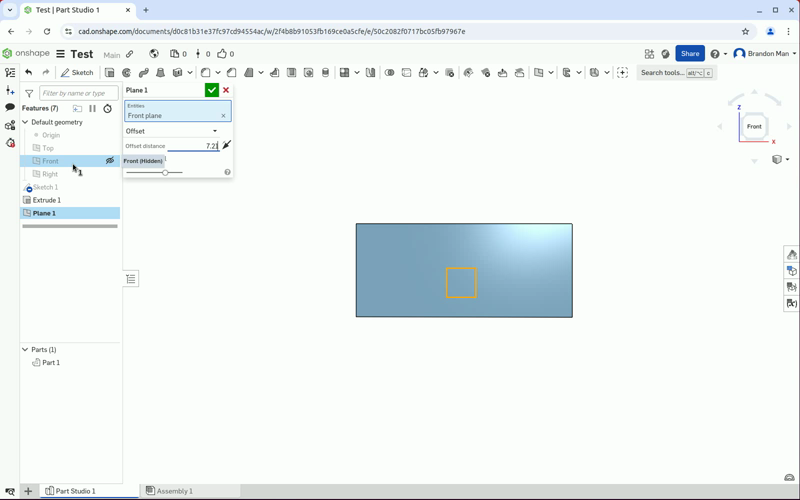
key(enter, 2)
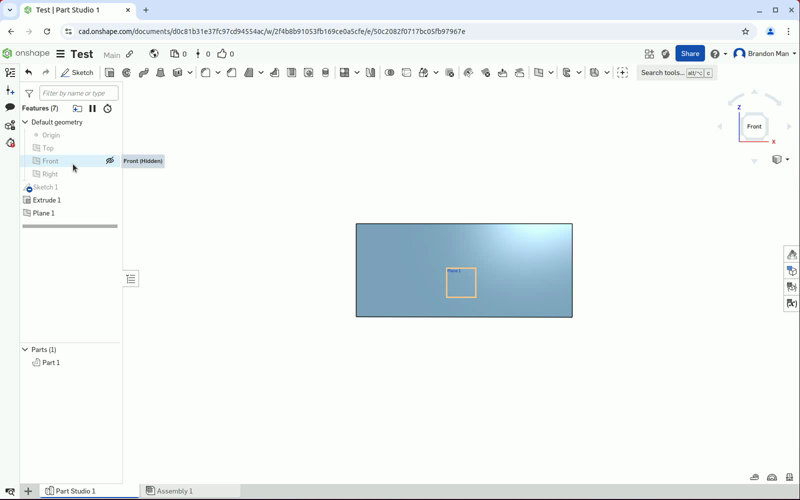
key(shift+s)
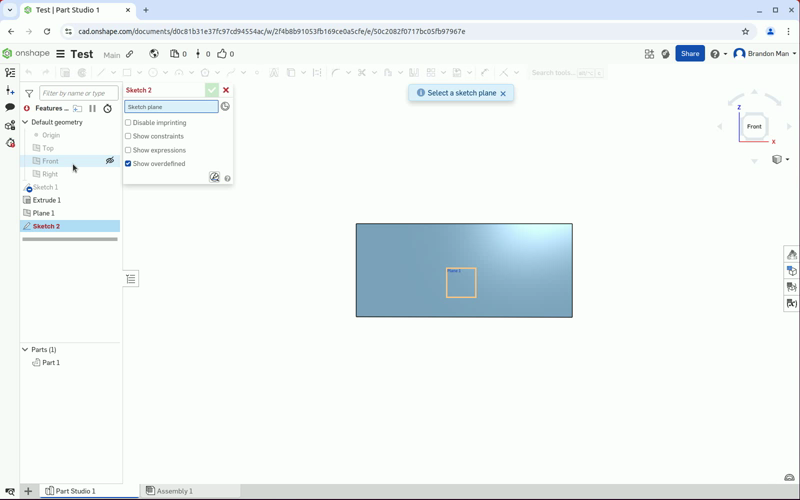
mouse_move(73, 215)
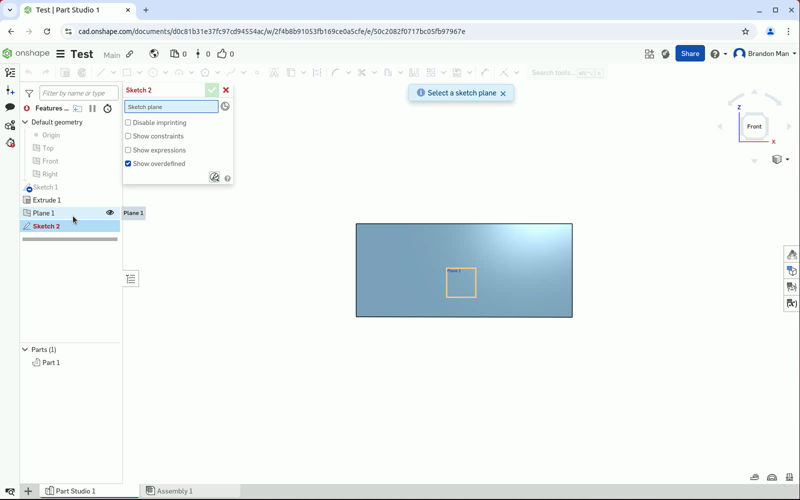
click(73, 215)
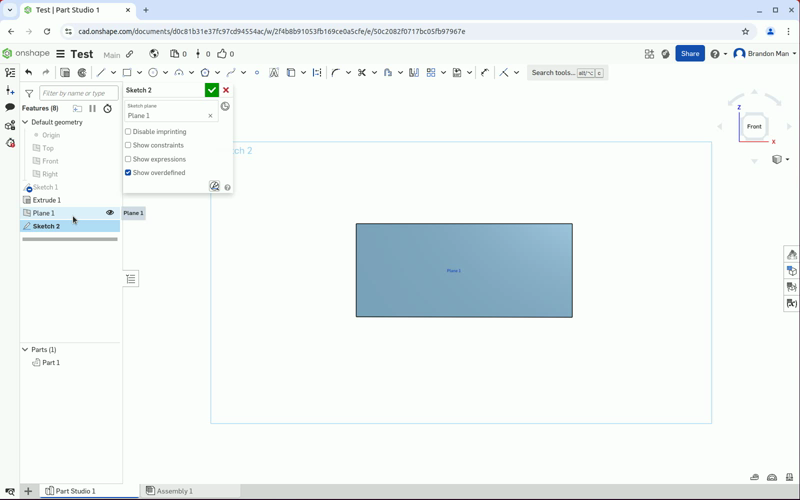
mouse_move(73, 352)
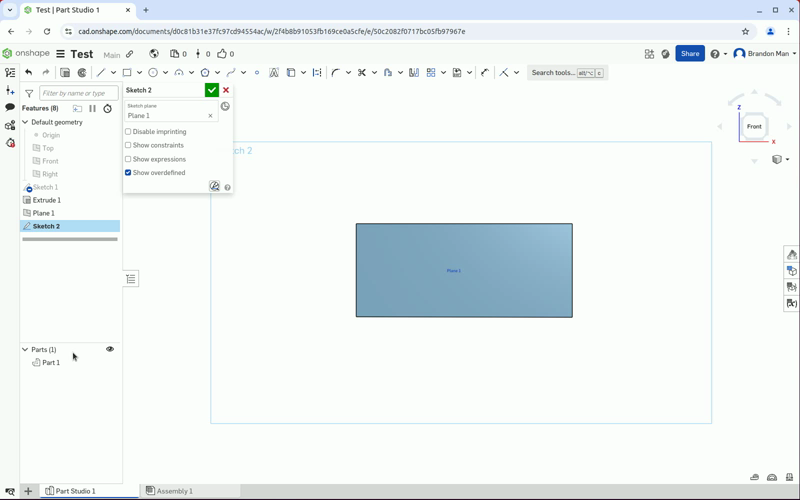
key(y)
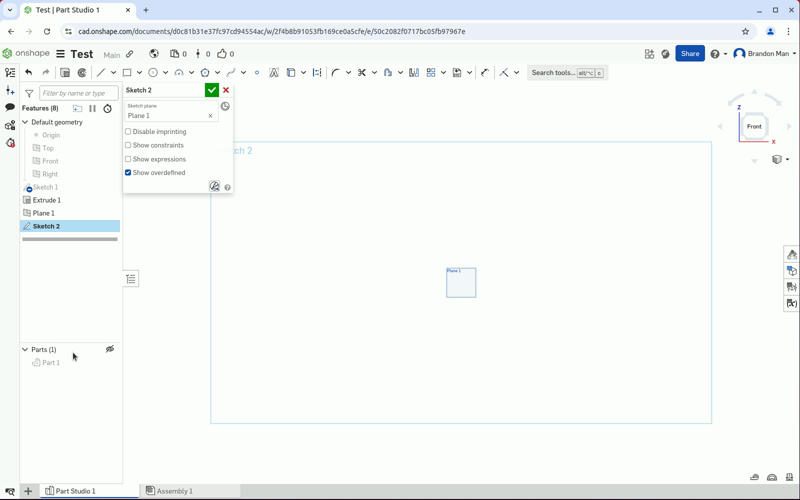
key(l)
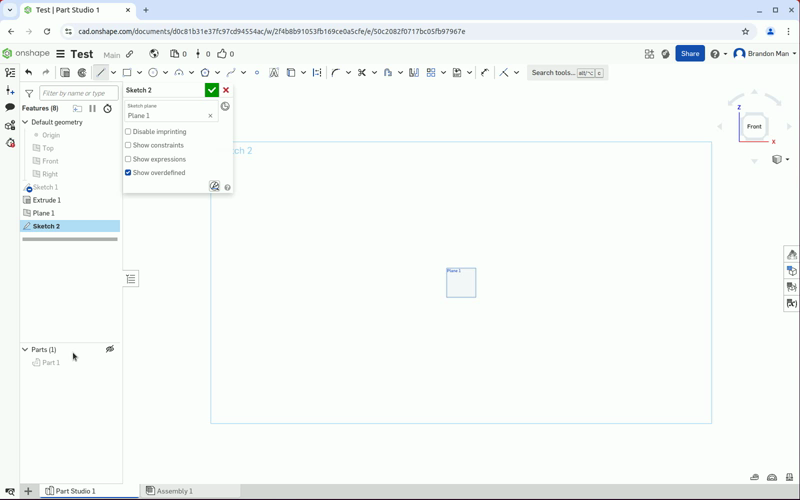
key_down(shift)
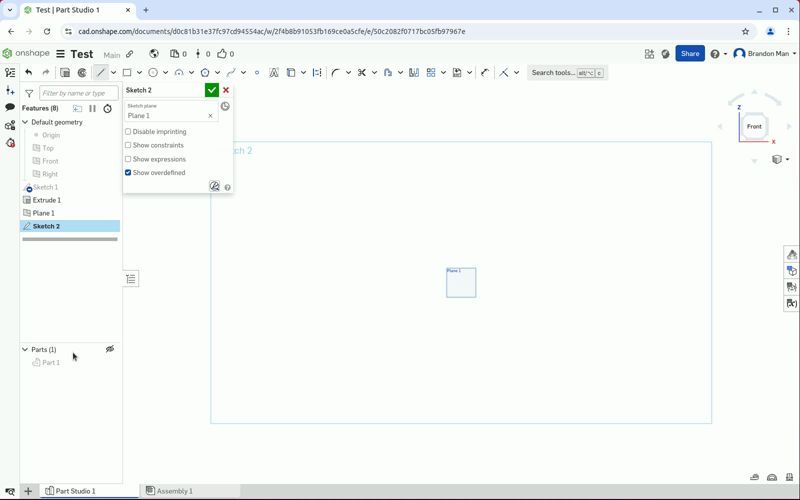
mouse_move(460, 282)
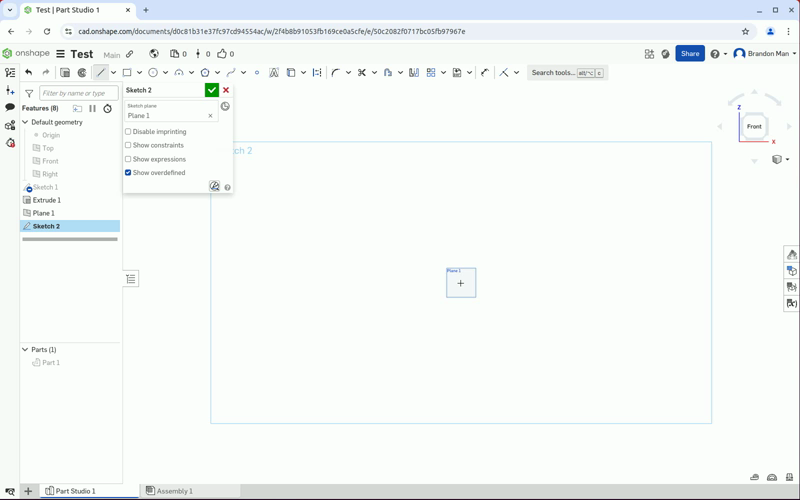
click(460, 282)
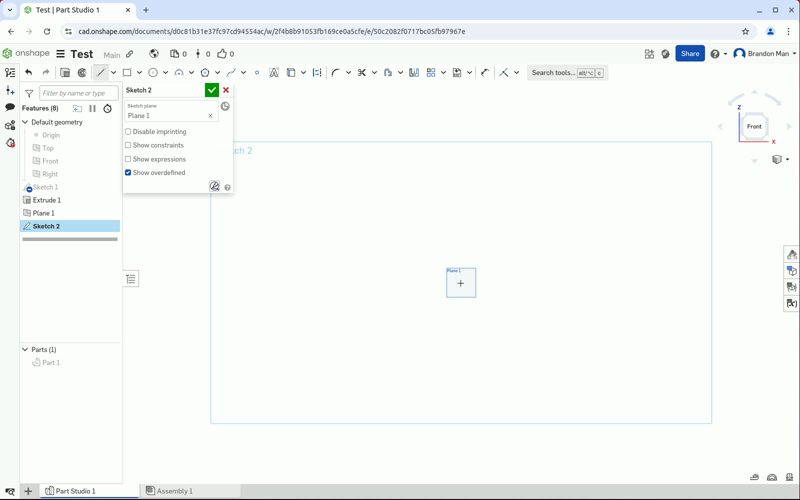
key_up(shift)
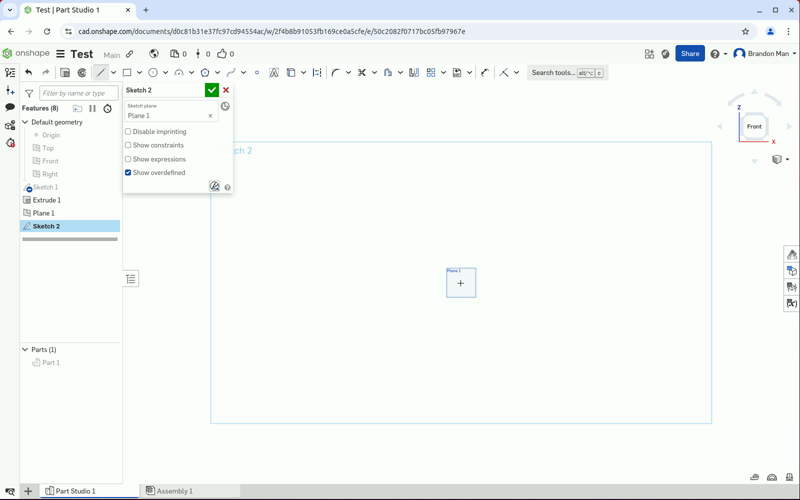
key_down(shift)
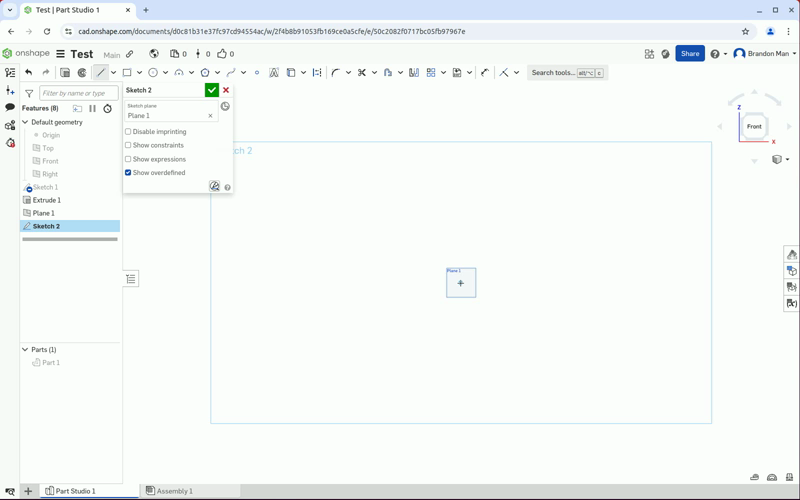
mouse_move(490, 282)
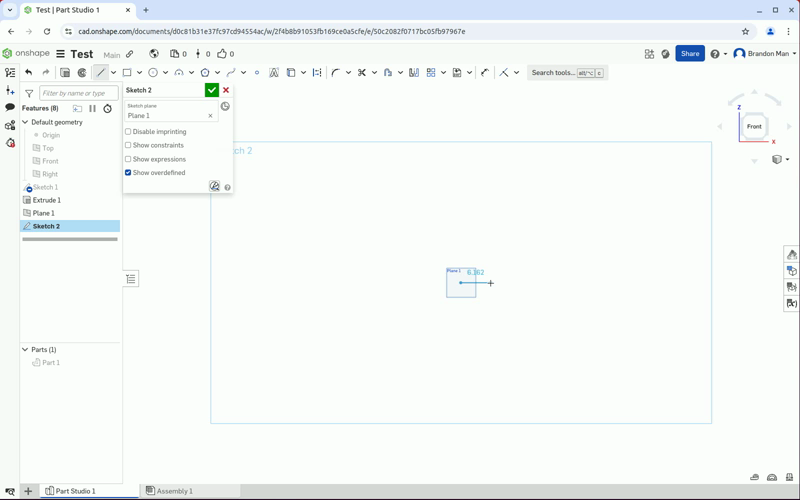
mouse_move(517, 282)
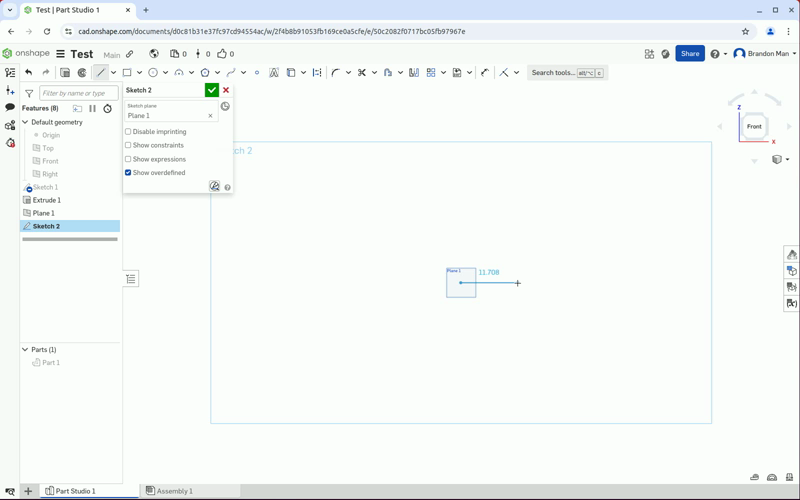
click(517, 282)
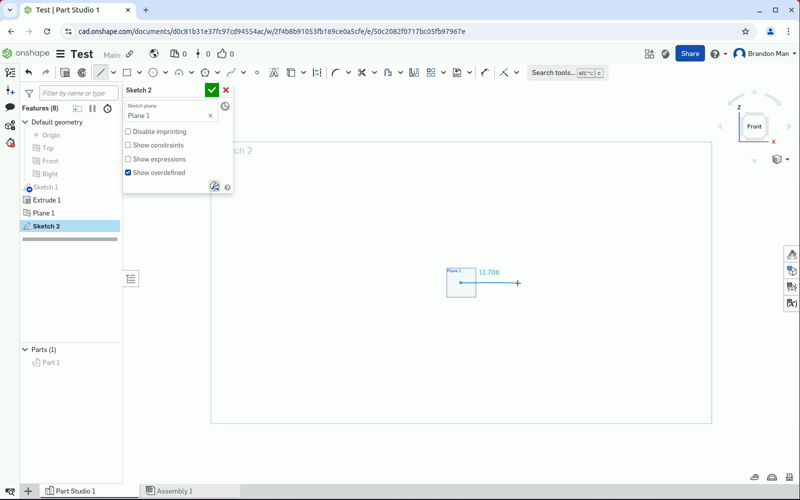
key_up(shift)
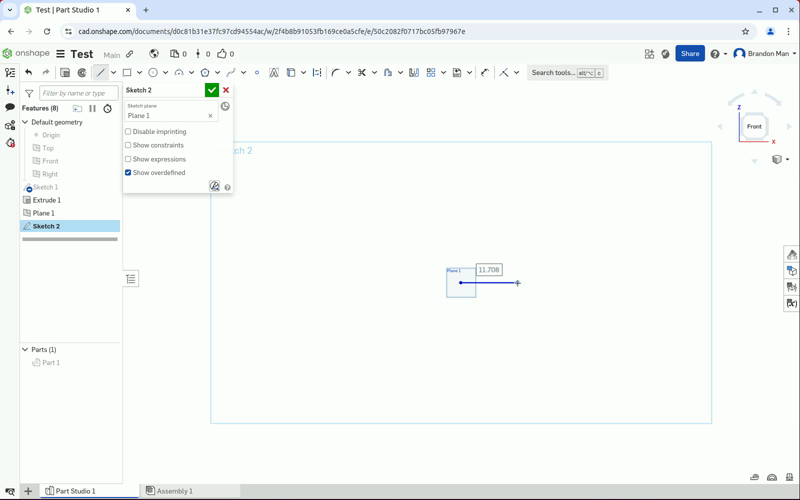
key_down(shift)
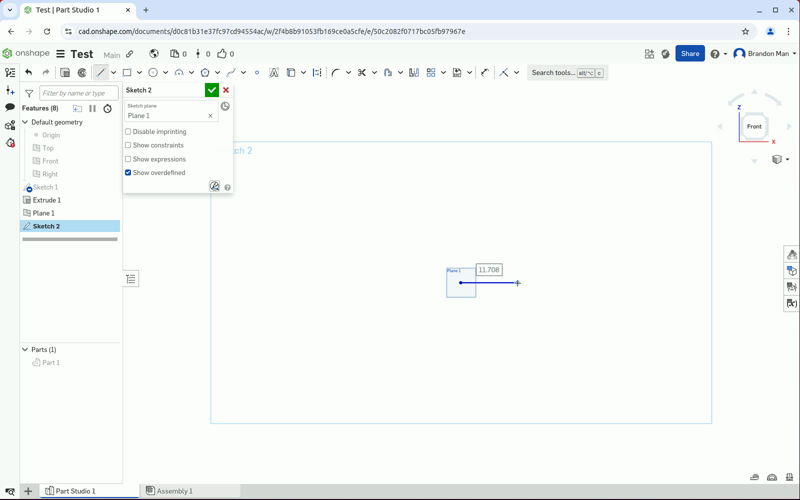
mouse_move(547, 282)
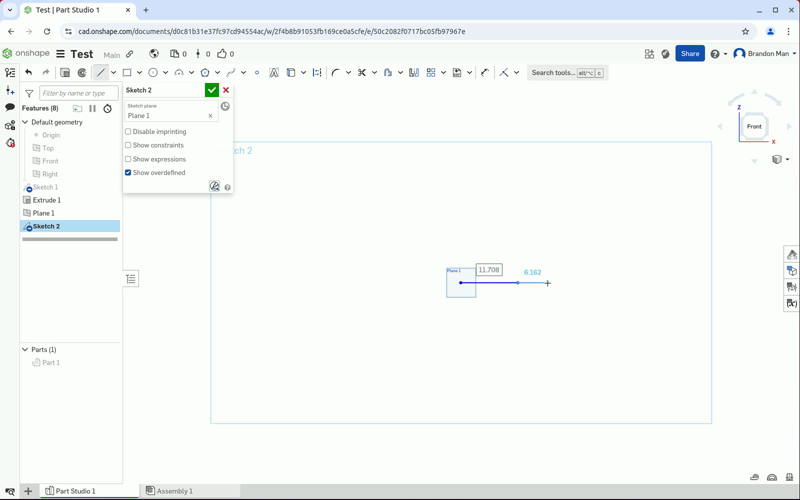
mouse_move(517, 252)
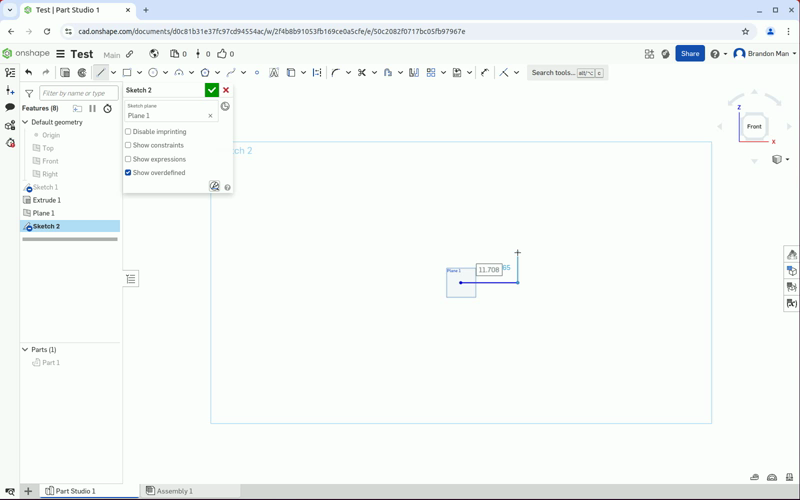
click(517, 252)
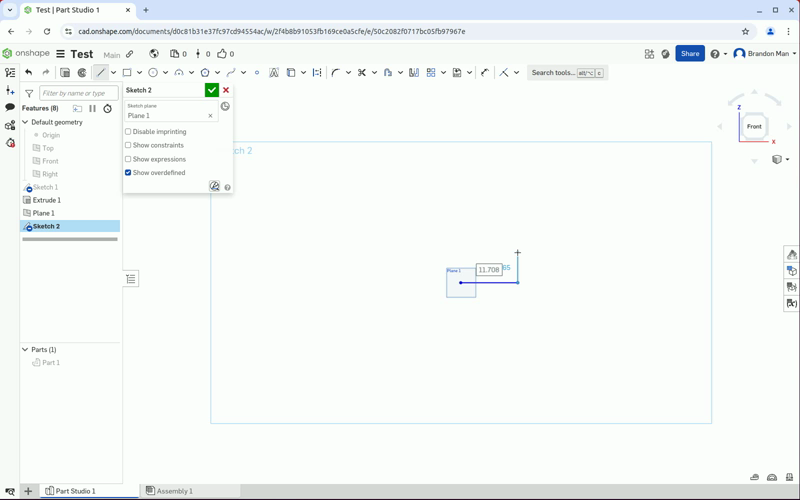
key_up(shift)
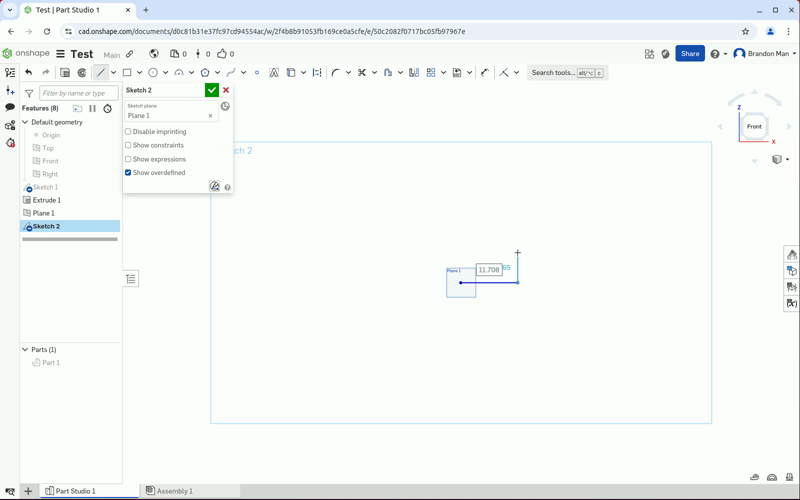
key_down(shift)
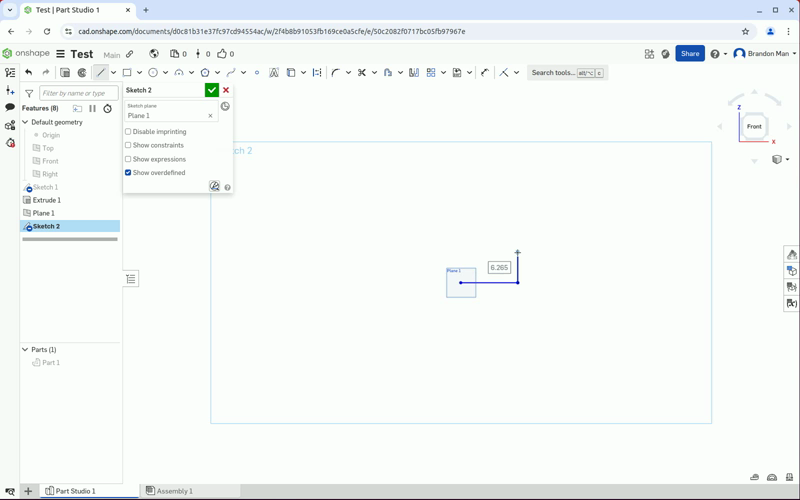
mouse_move(547, 252)
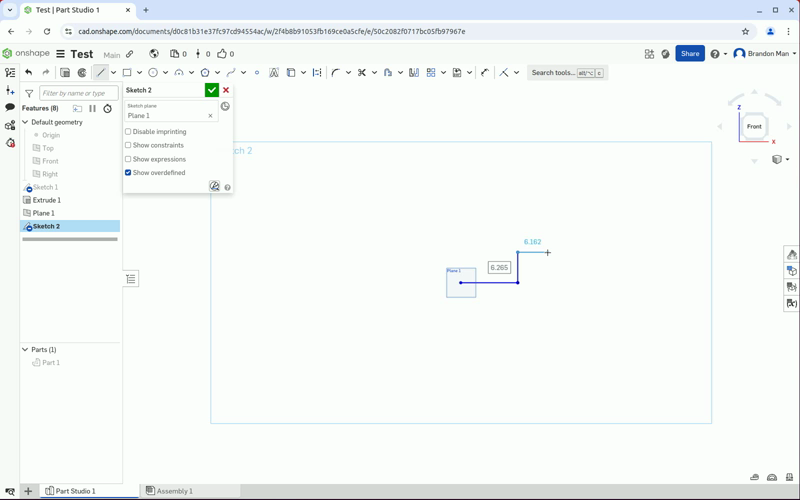
mouse_move(460, 252)
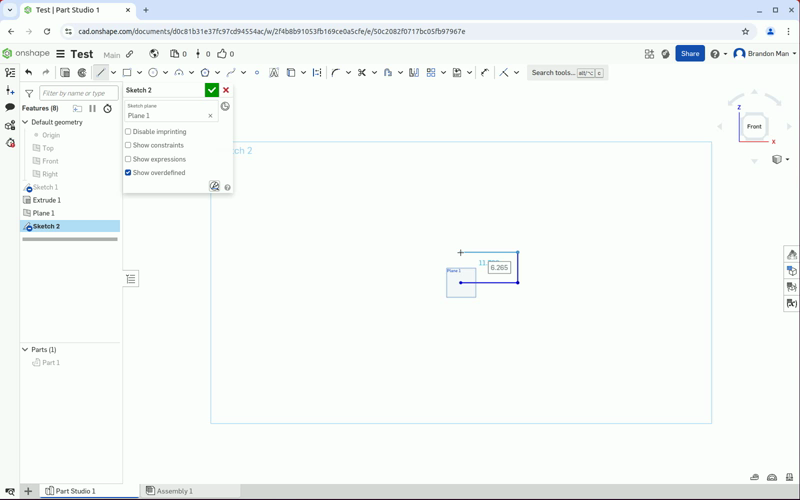
click(460, 252)
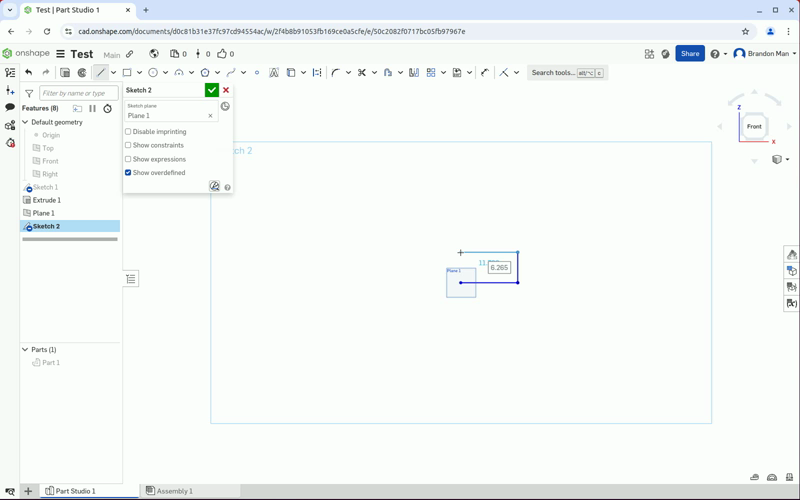
key_up(shift)
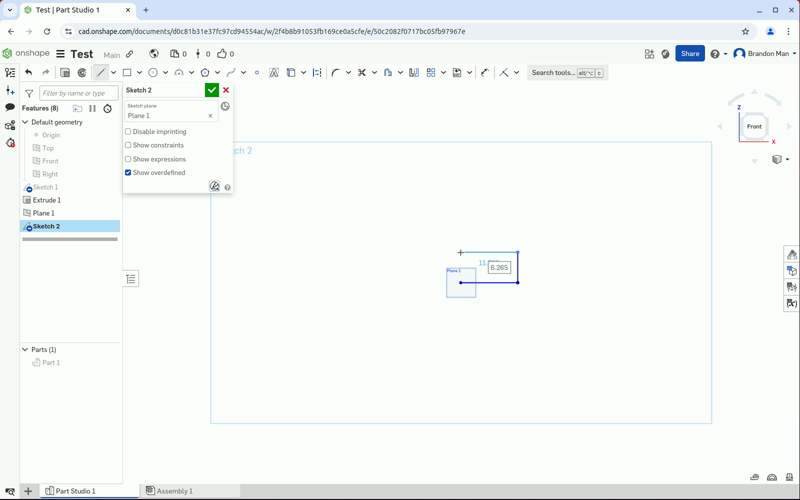
mouse_move(490, 252)
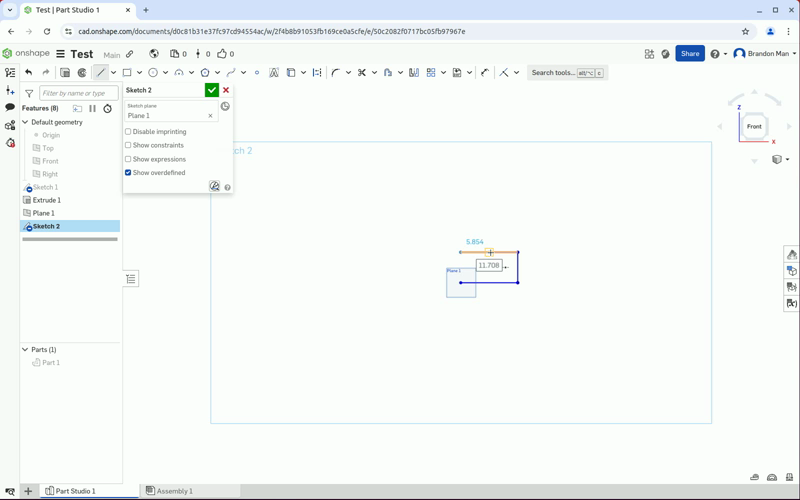
key_down(shift)
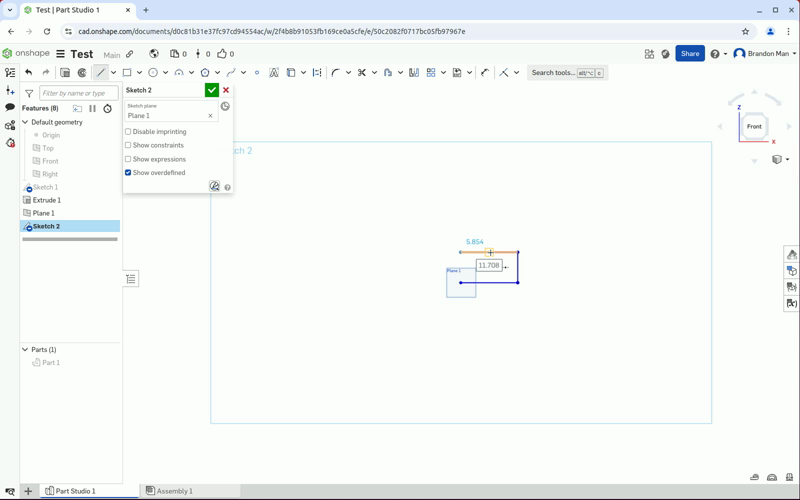
mouse_move(460, 282)
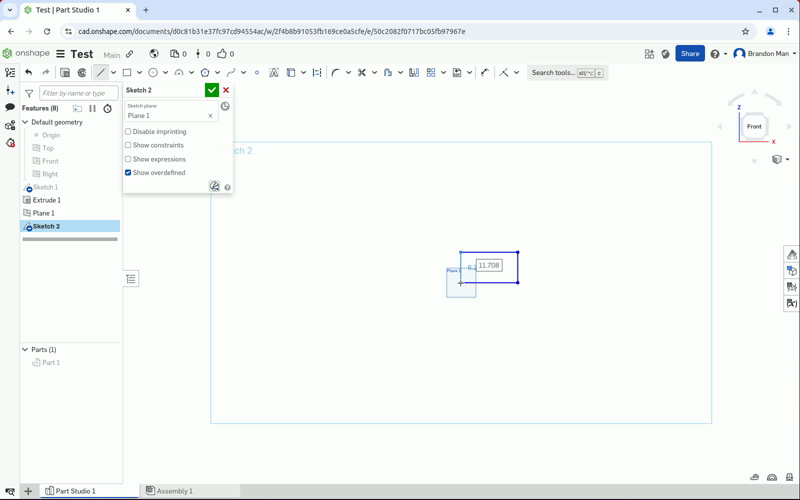
key_up(shift)
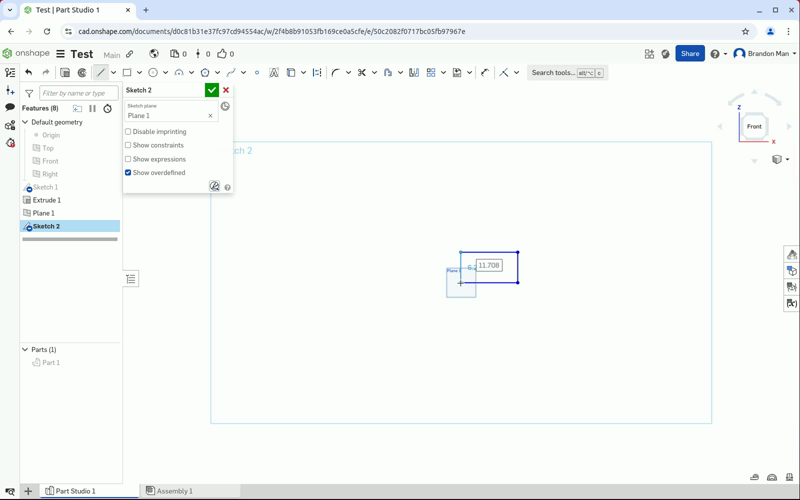
click(460, 282)
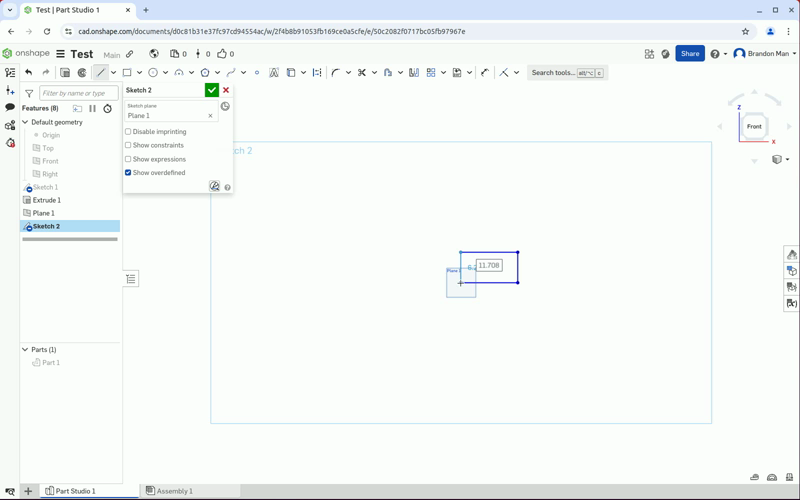
key(esc)
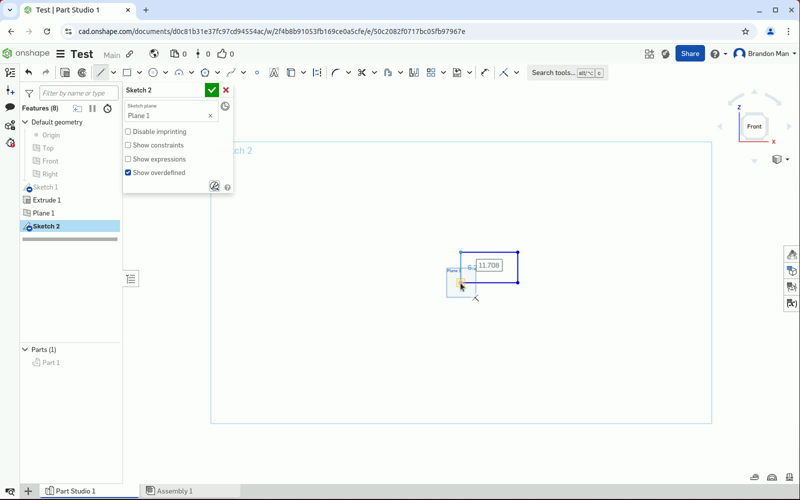
mouse_move(513, 272)
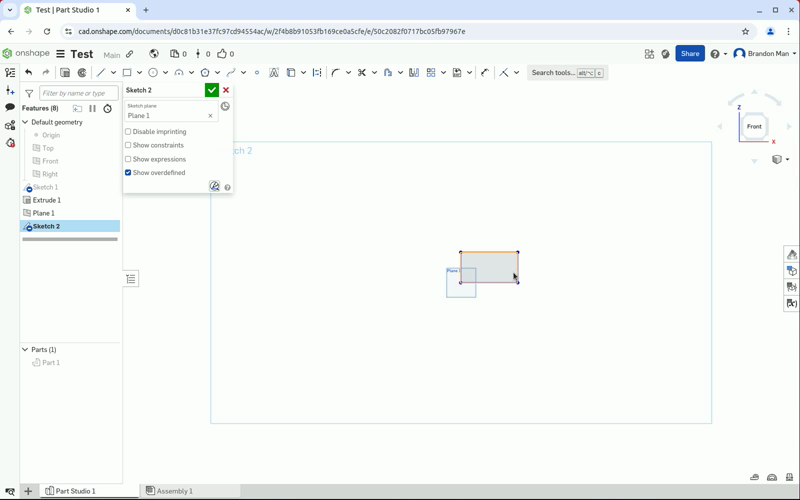
scroll(6)
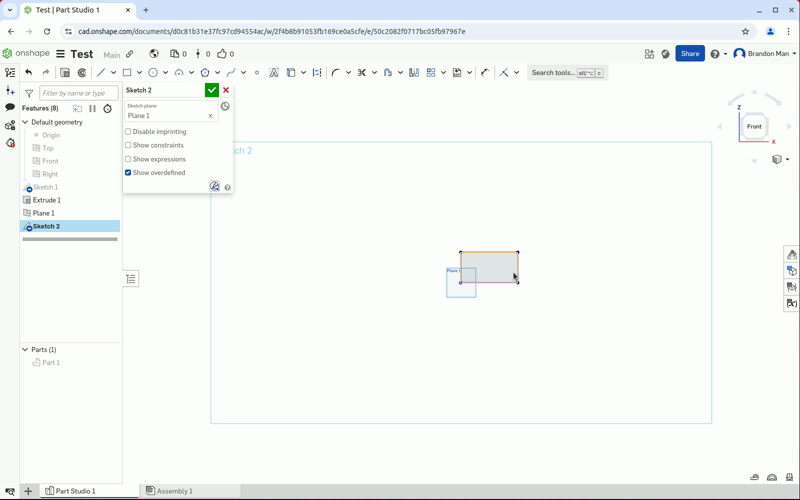
scroll(6)
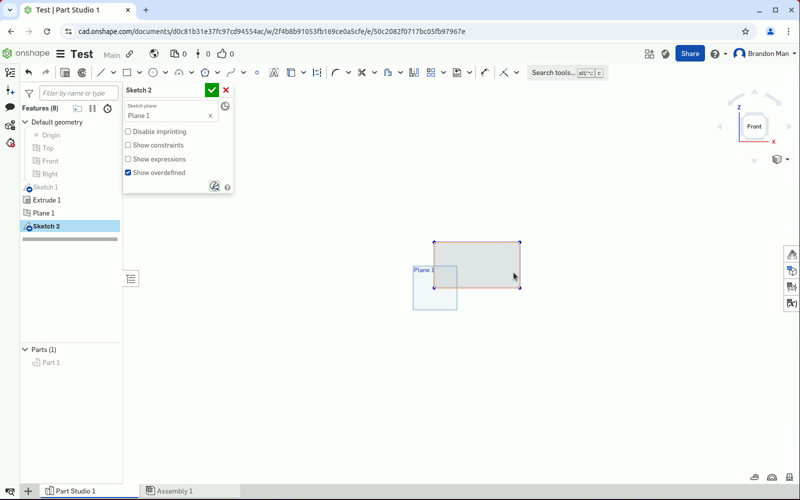
scroll(6)
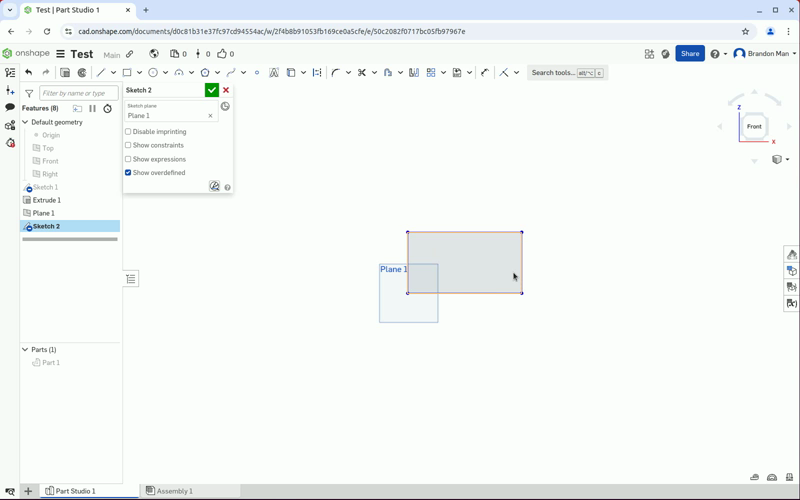
scroll(6)
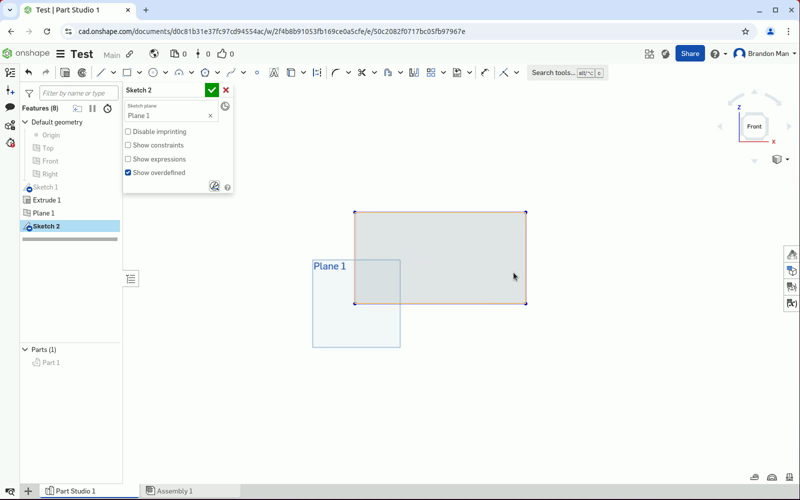
scroll(6)
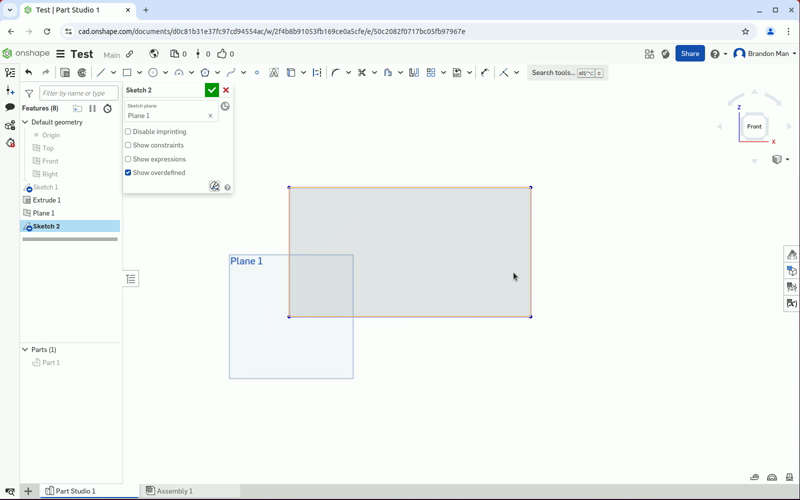
scroll(6)
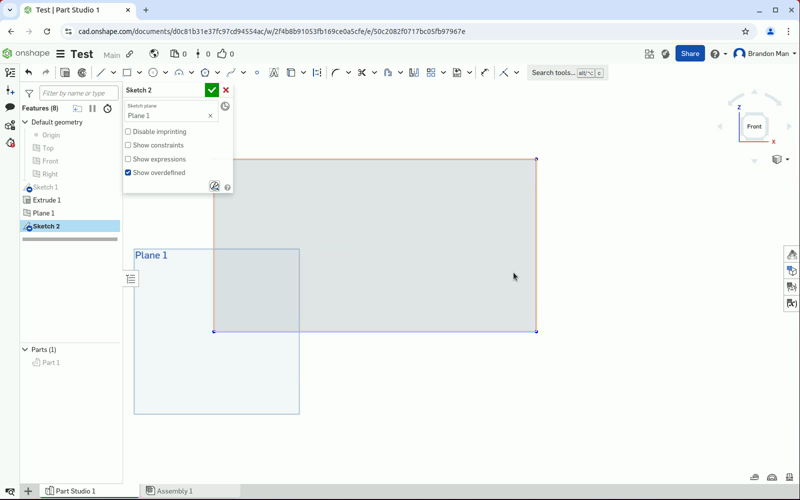
scroll(6)
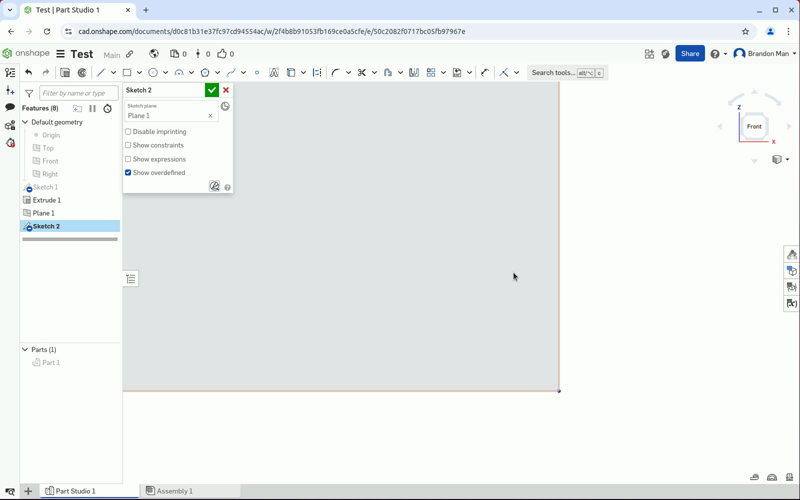
click(513, 272)
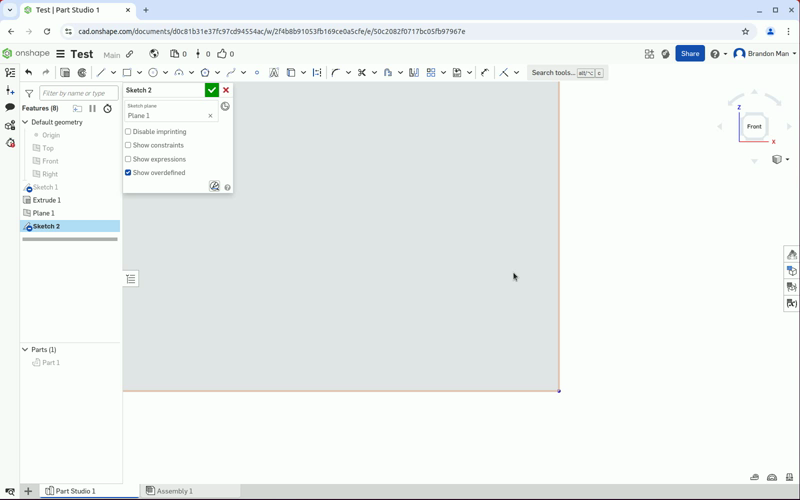
scroll(-6)
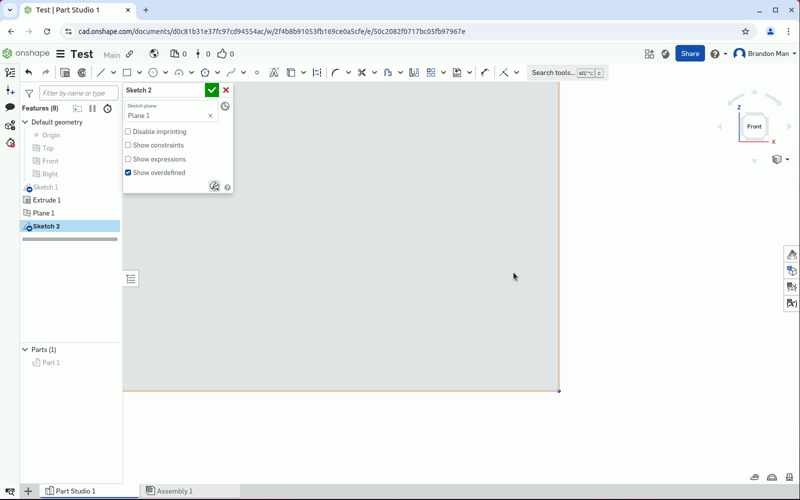
scroll(-6)
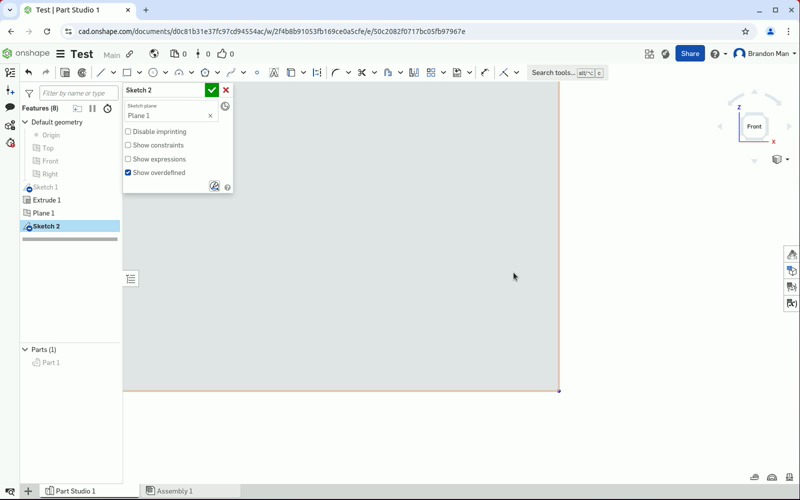
scroll(-6)
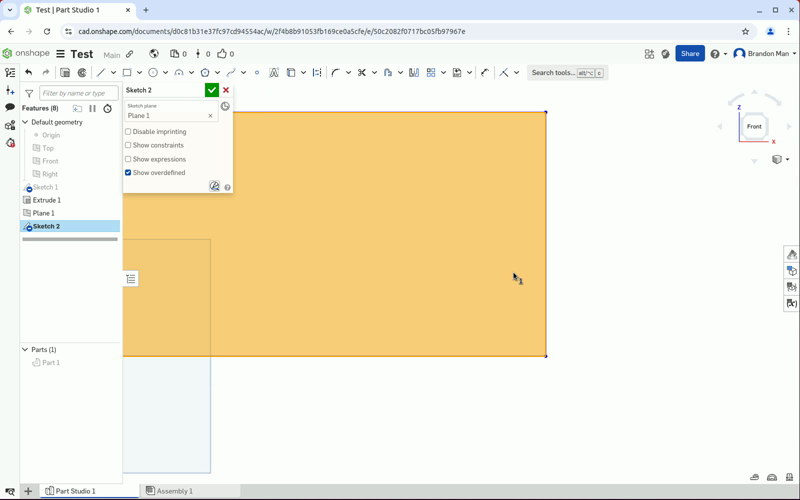
scroll(-6)
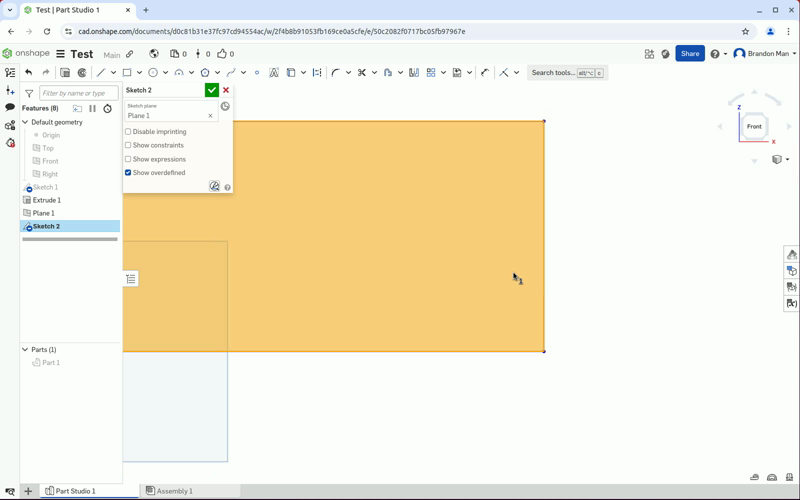
scroll(-6)
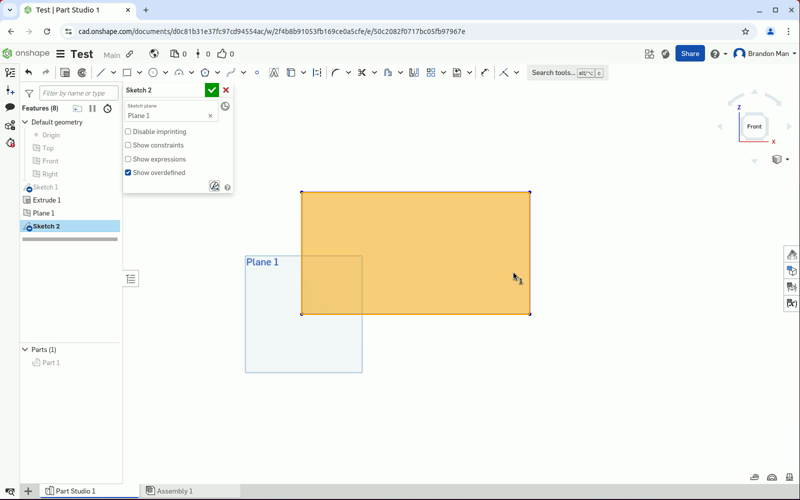
scroll(-6)
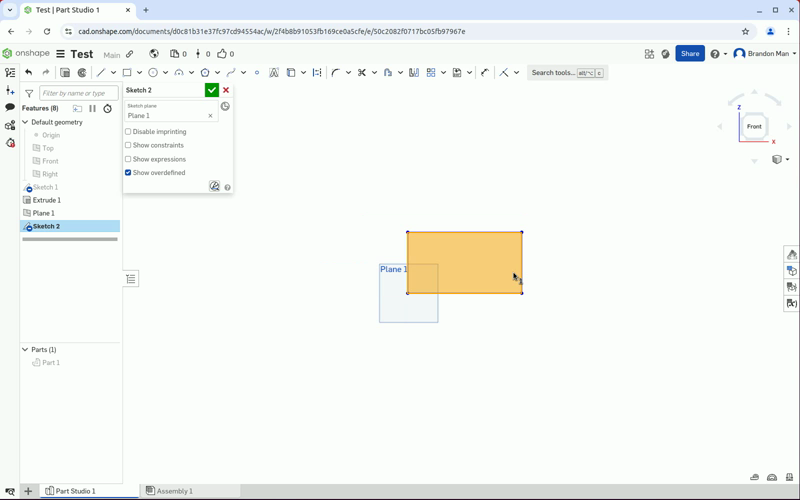
scroll(-6)
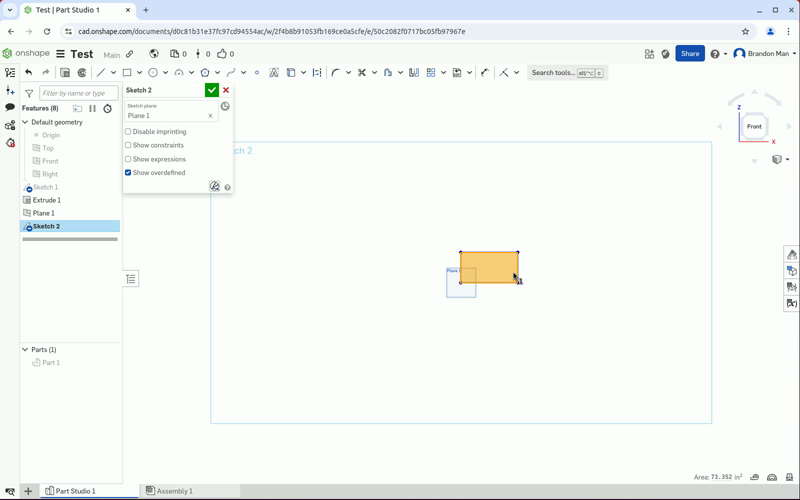
mouse_move(73, 352)
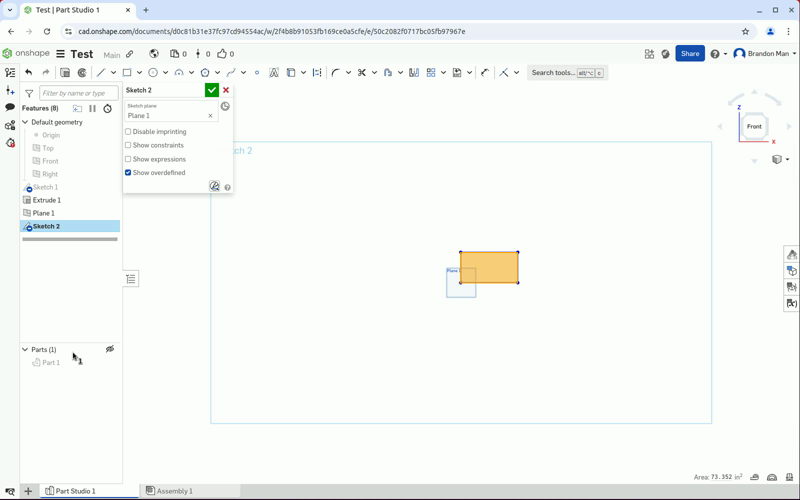
key(shift+y)
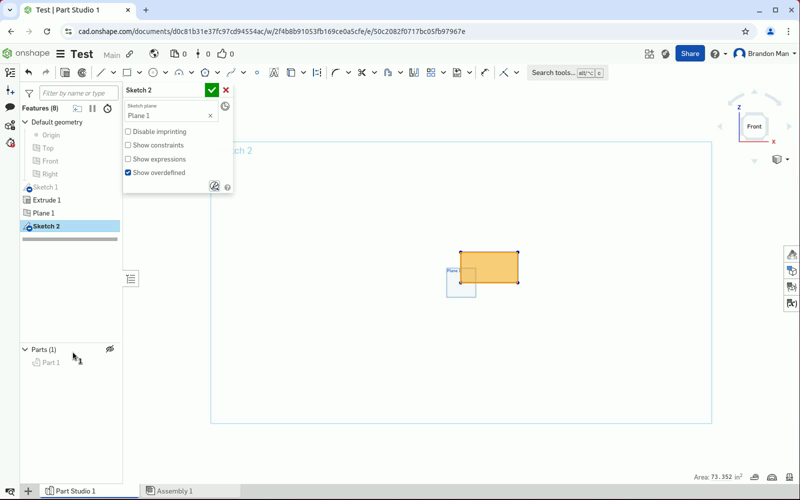
key(shift+e)
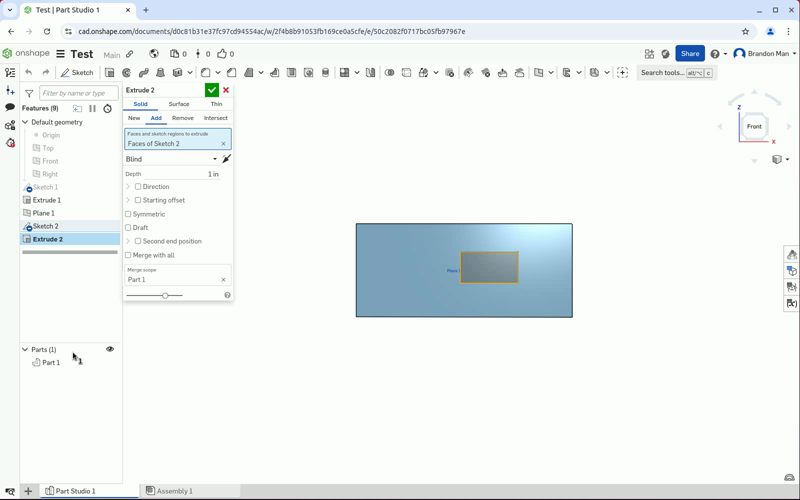
mouse_move(143, 106)
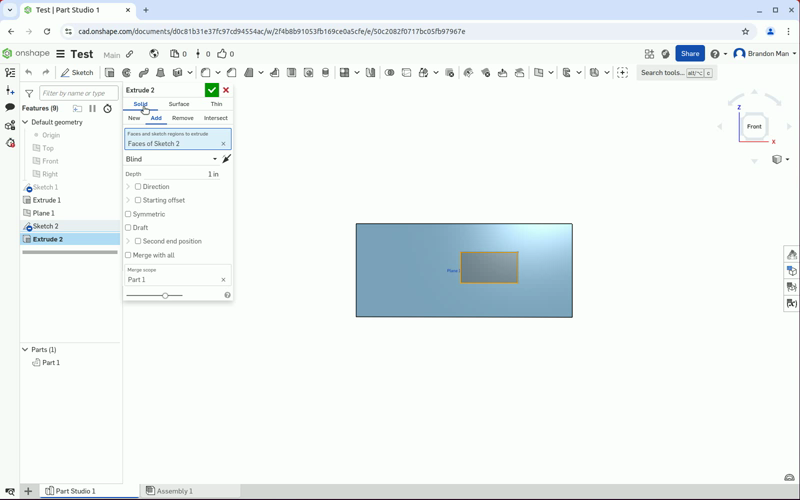
click(143, 106)
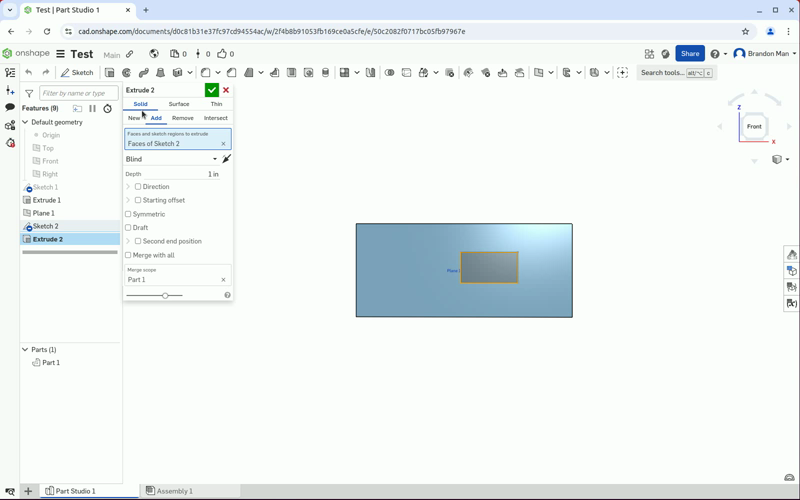
mouse_move(137, 120)
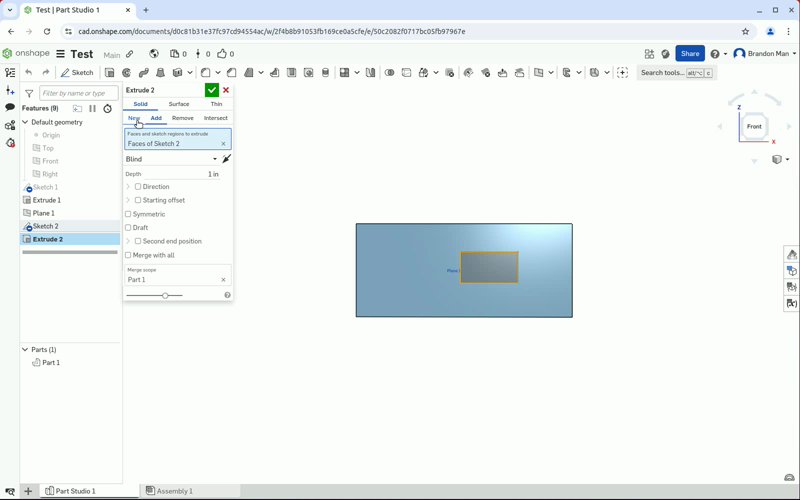
click(137, 120)
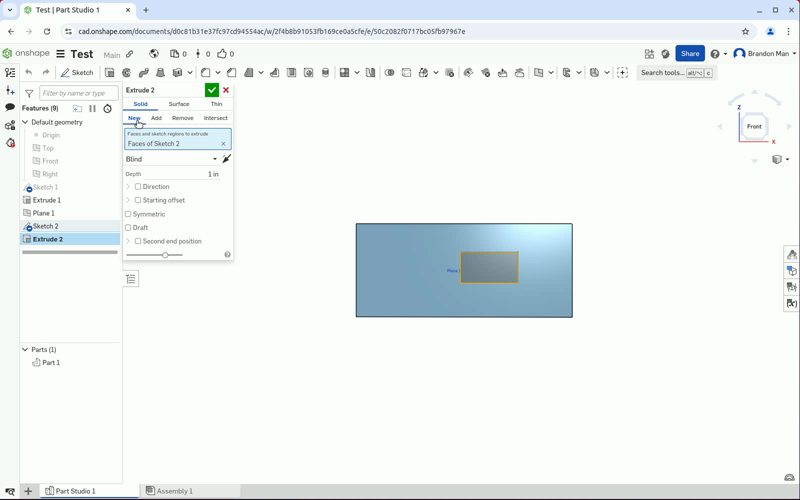
key(tab, 4)
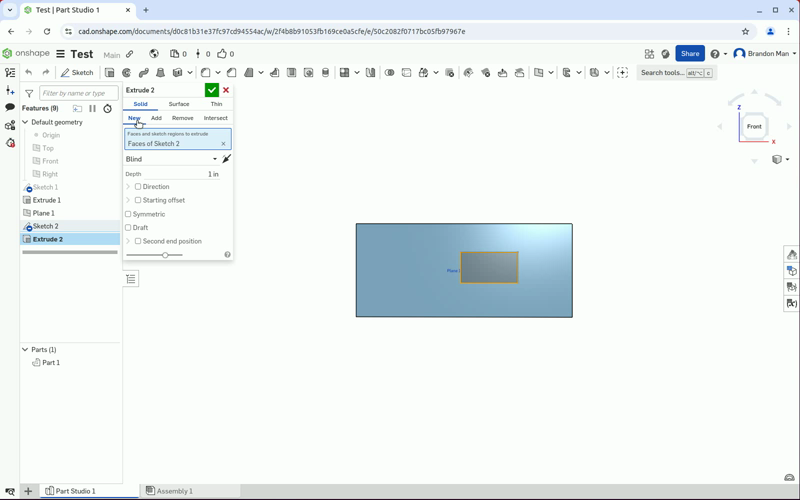
text(3.611)
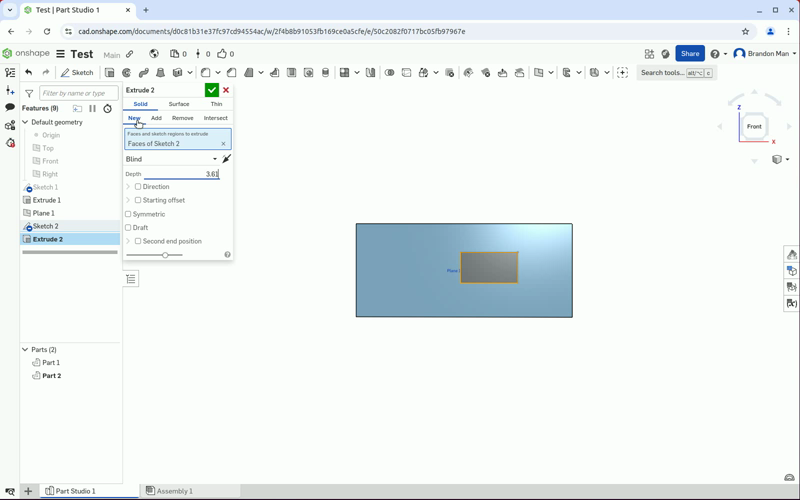
key(enter)
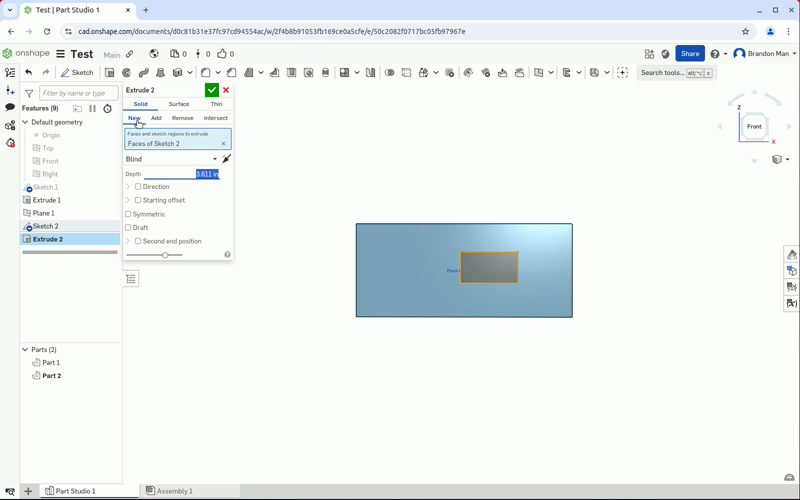
key(shift+h)
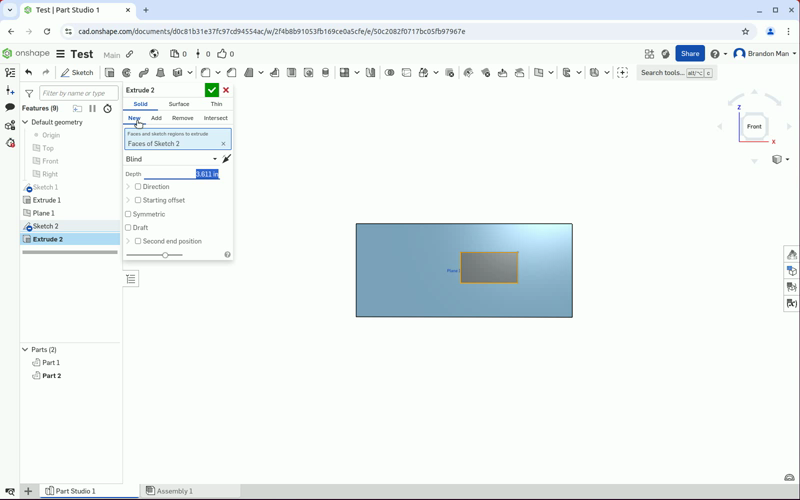
key(shift+h)
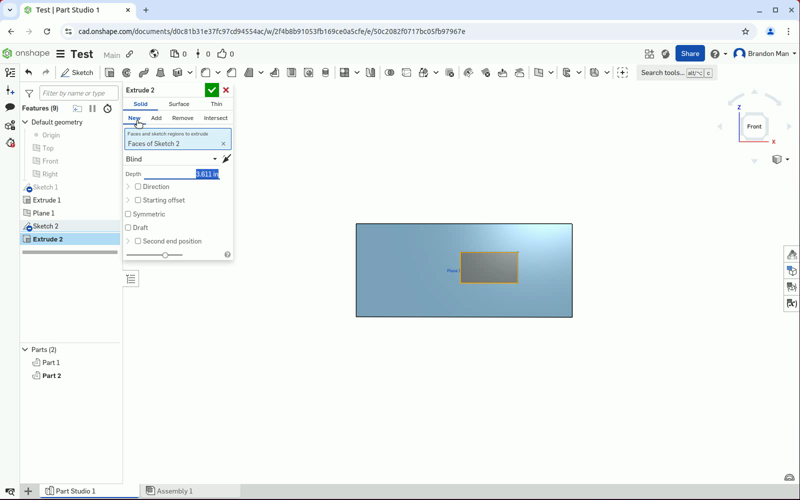
key(shift+7)
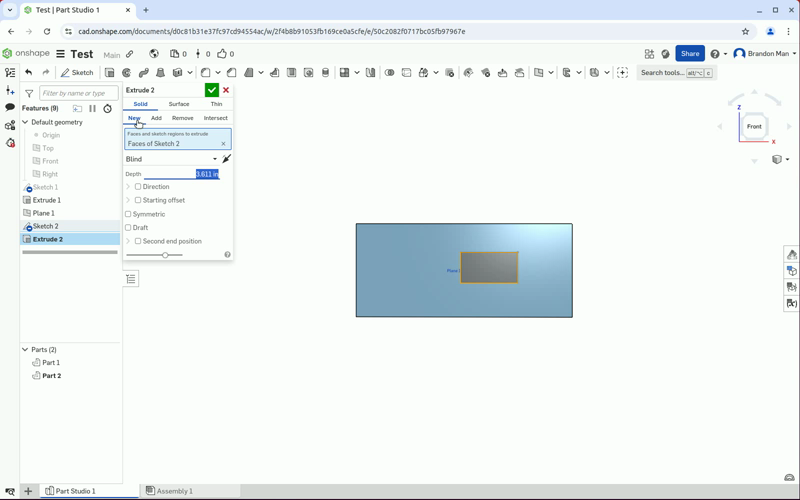
key(left, 2)
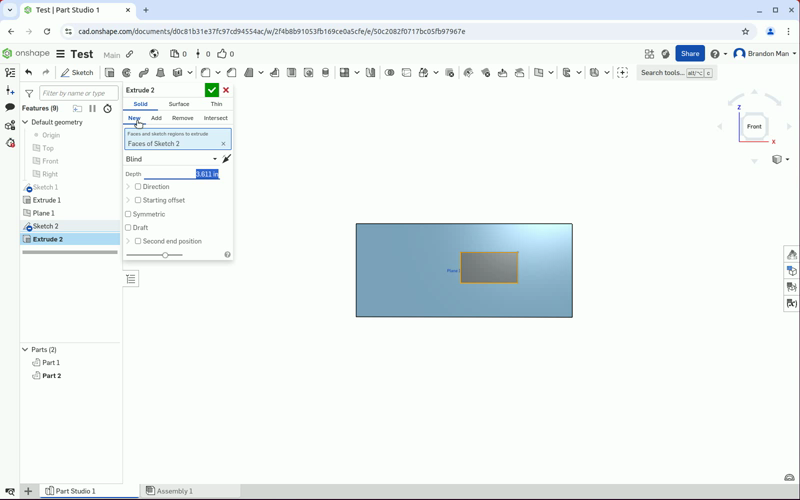
key(down, 2)
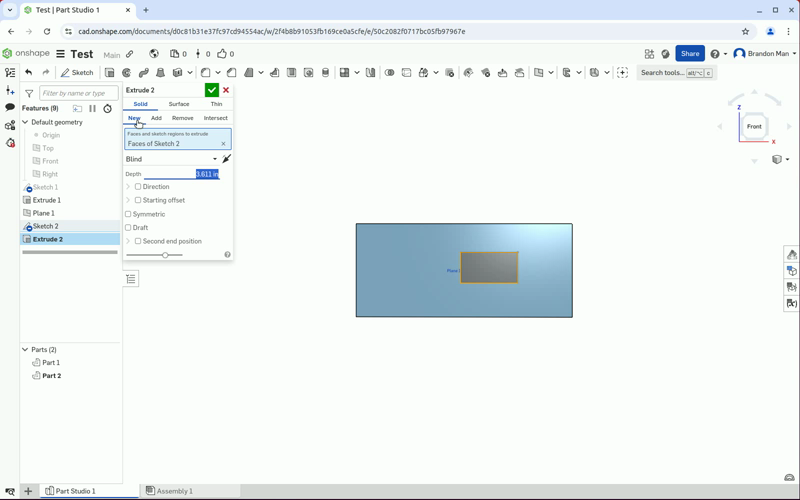
key(up, 2)
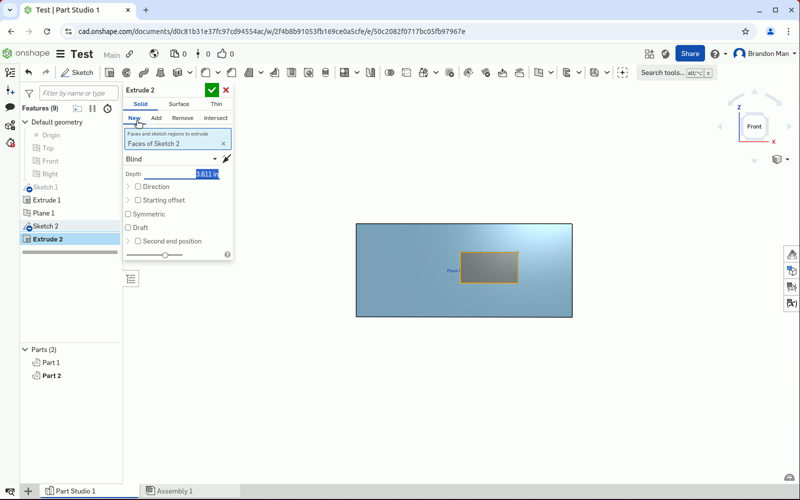
key(right, 2)
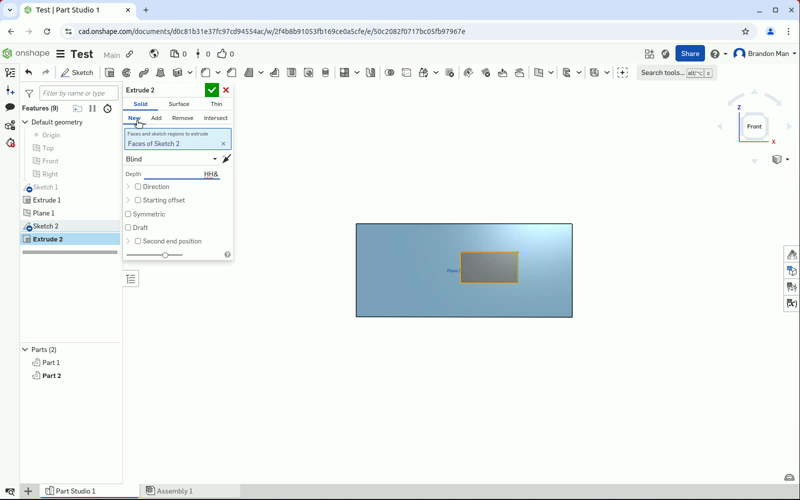
mouse_move(73, 189)
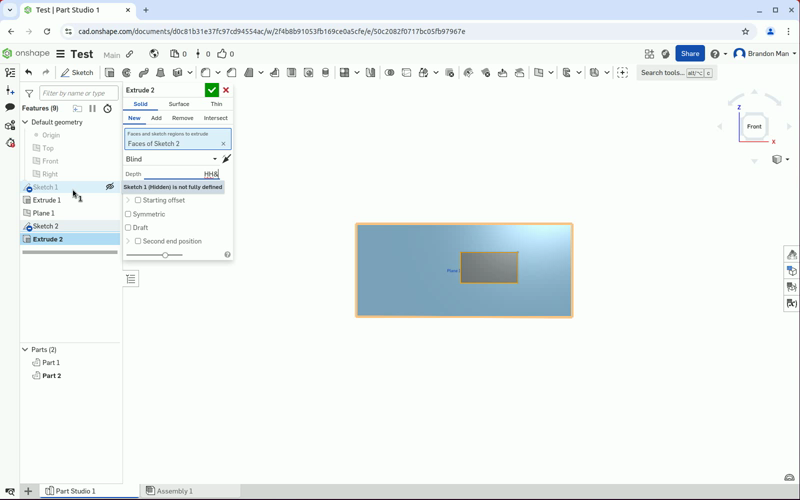
click(73, 189)